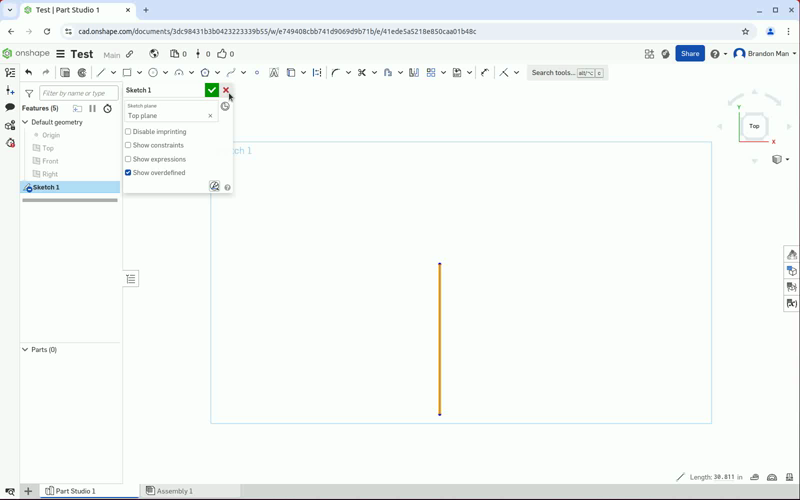
key(shift+h)
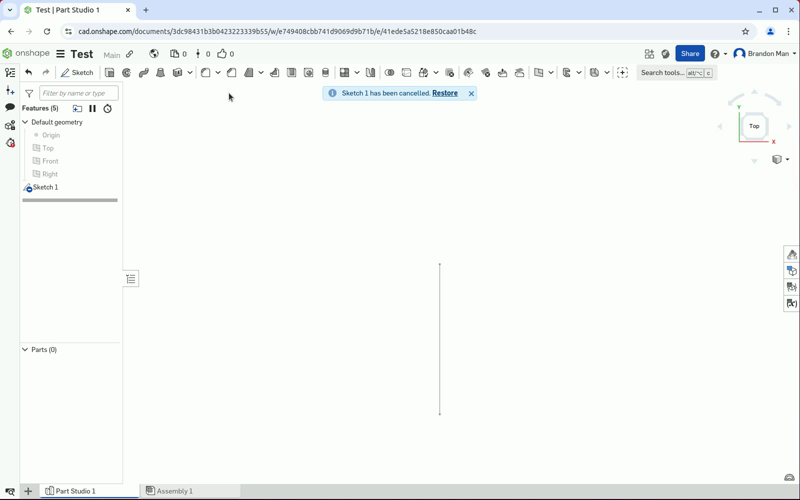
mouse_move(73, 352)
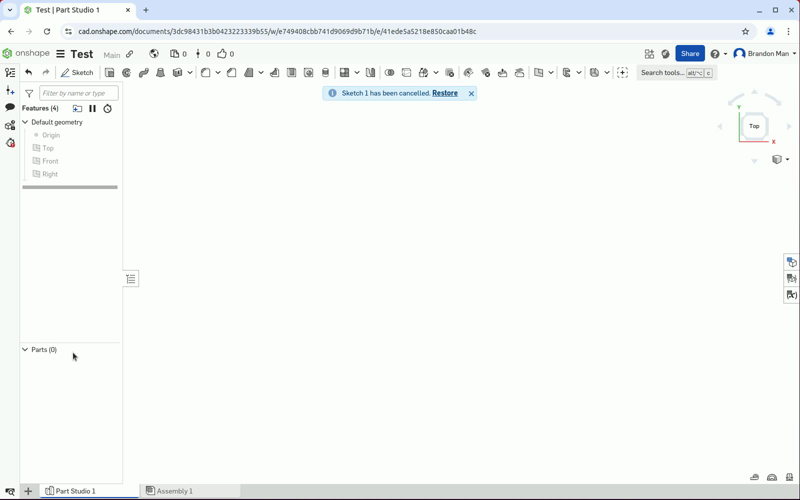
key(y)
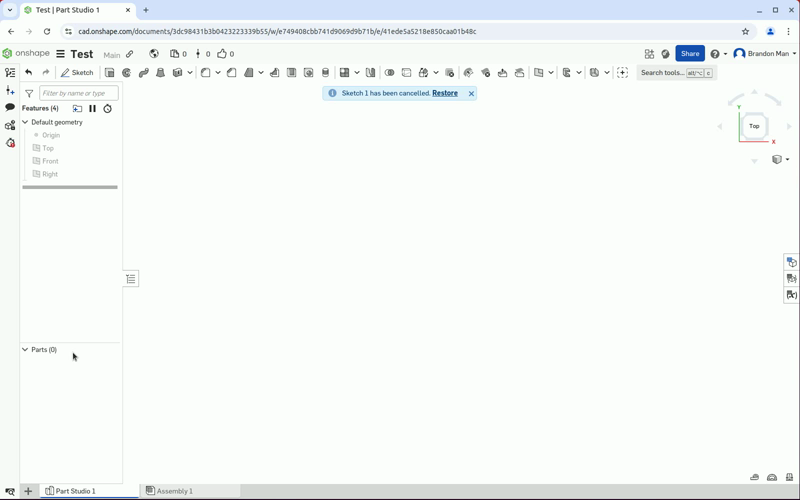
key(shift+p)
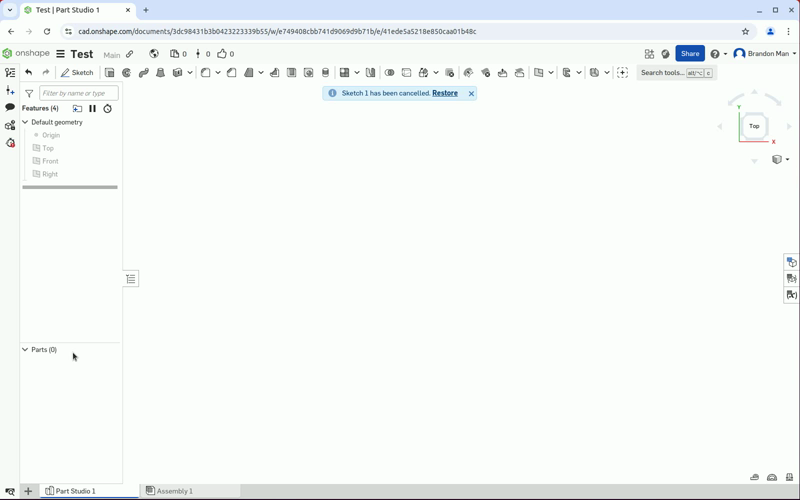
key(space)
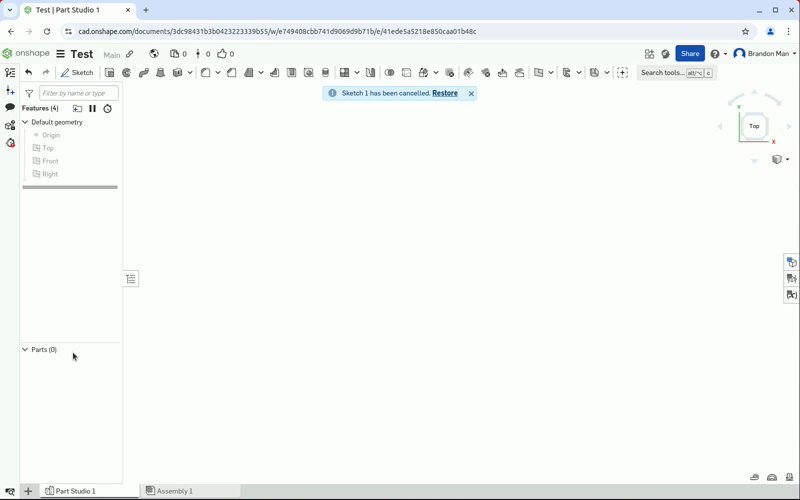
key_down(shift)
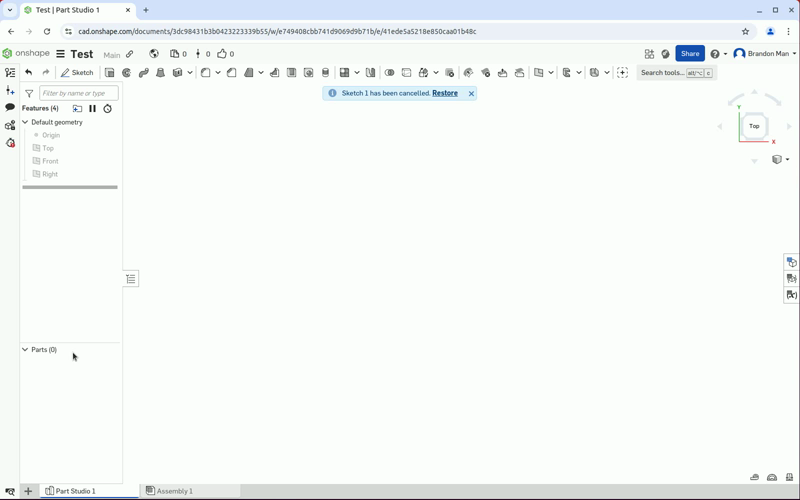
key(up)
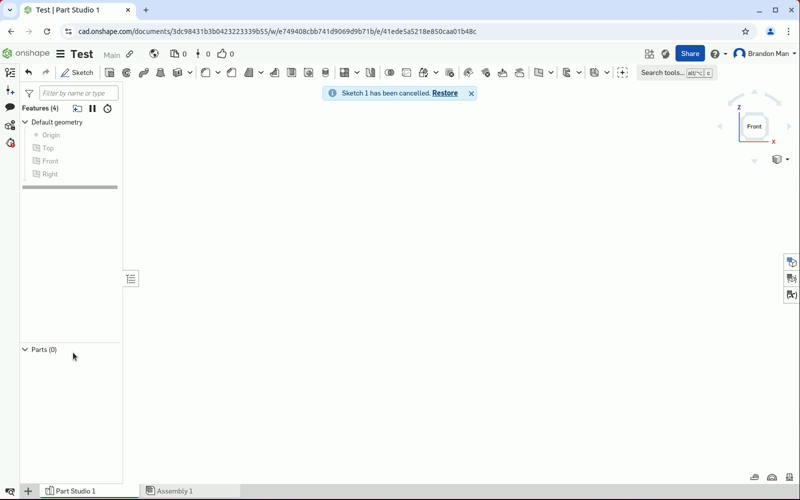
key_up(shift)
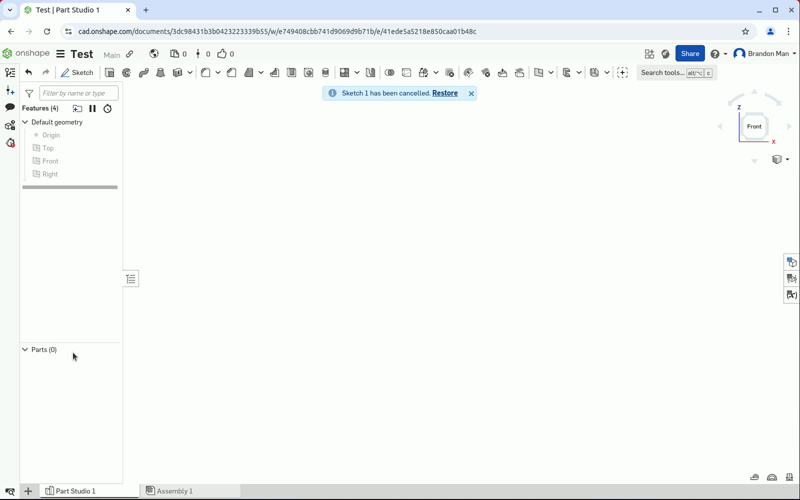
mouse_move(73, 352)
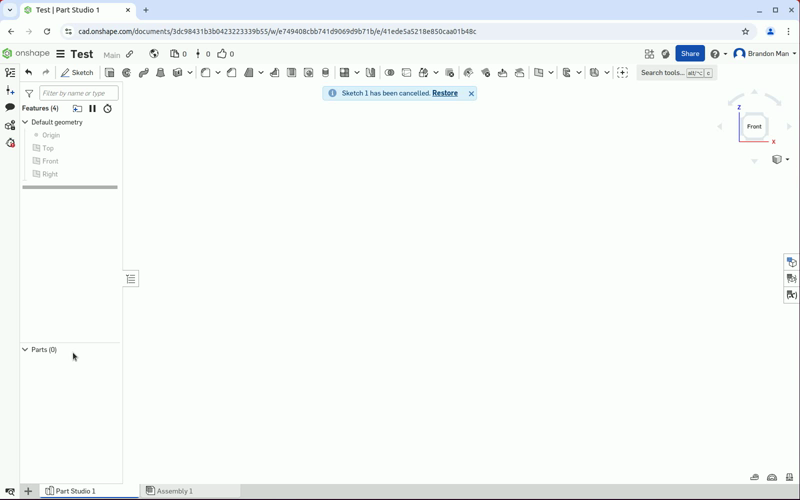
key(shift+y)
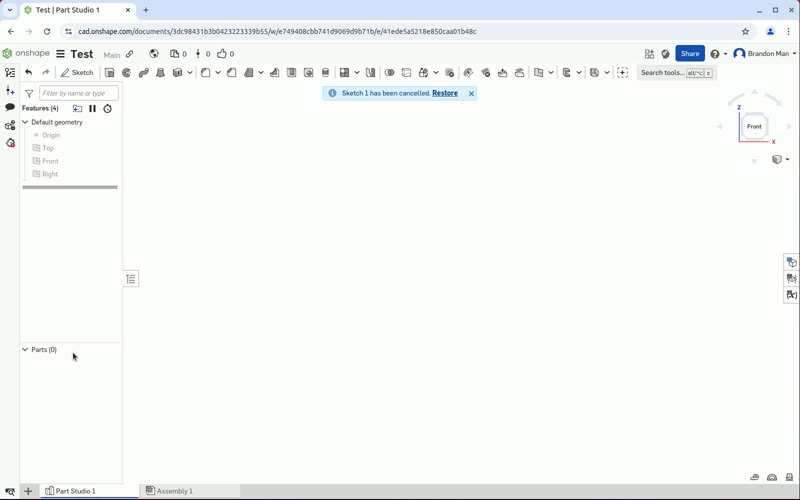
key(shift+s)
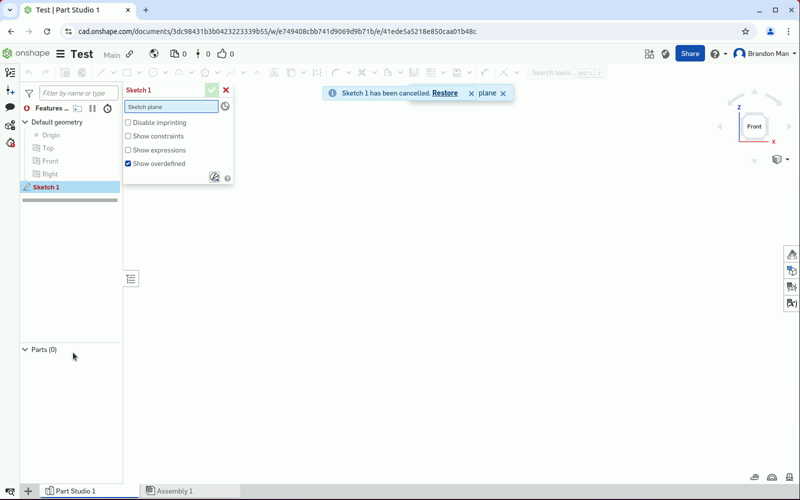
mouse_move(73, 163)
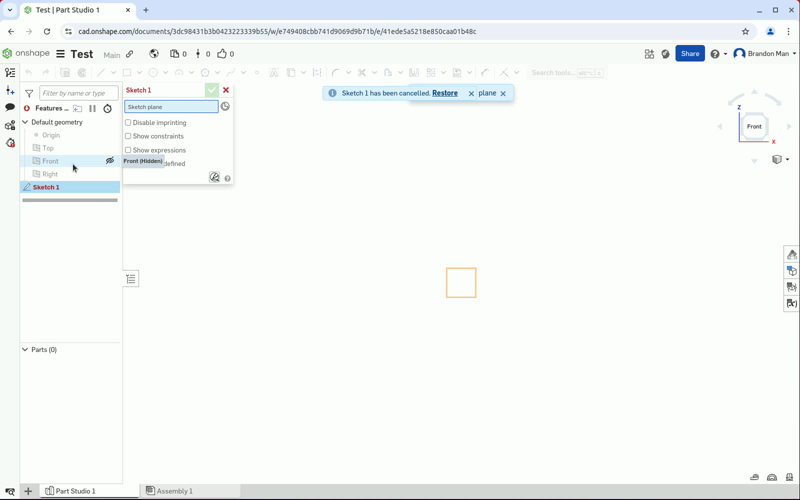
click(73, 163)
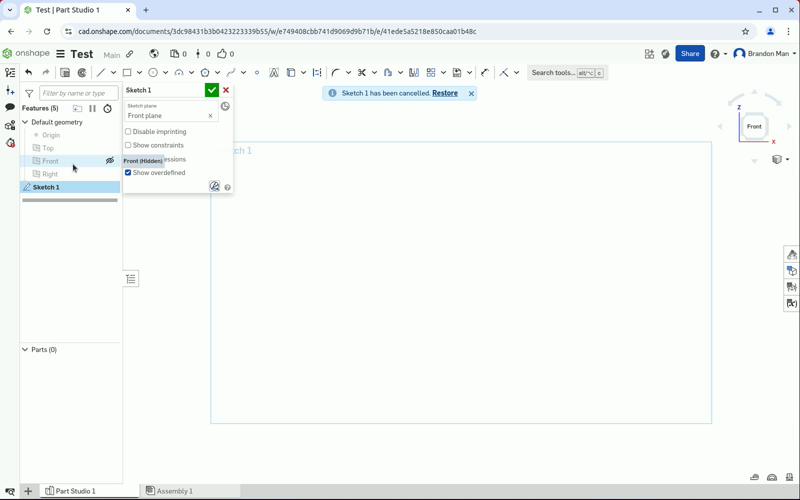
mouse_move(73, 352)
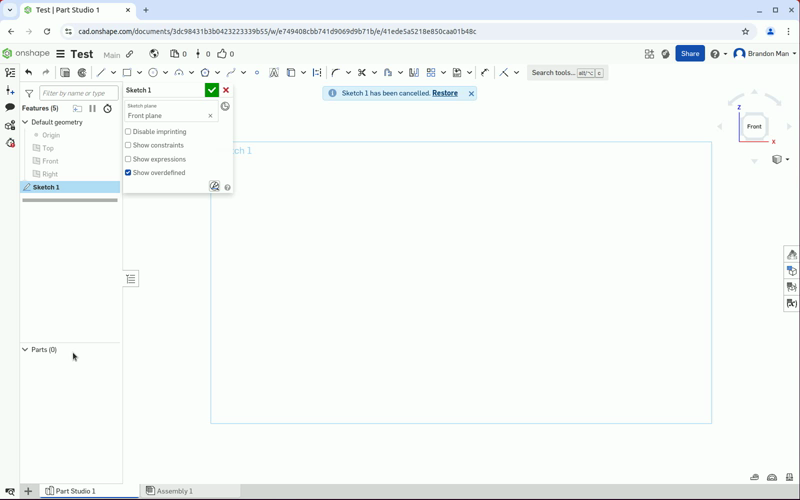
key(y)
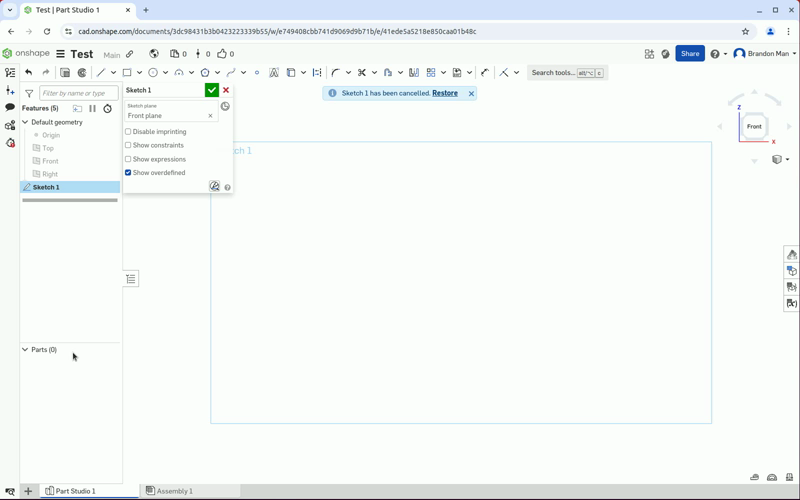
key(l)
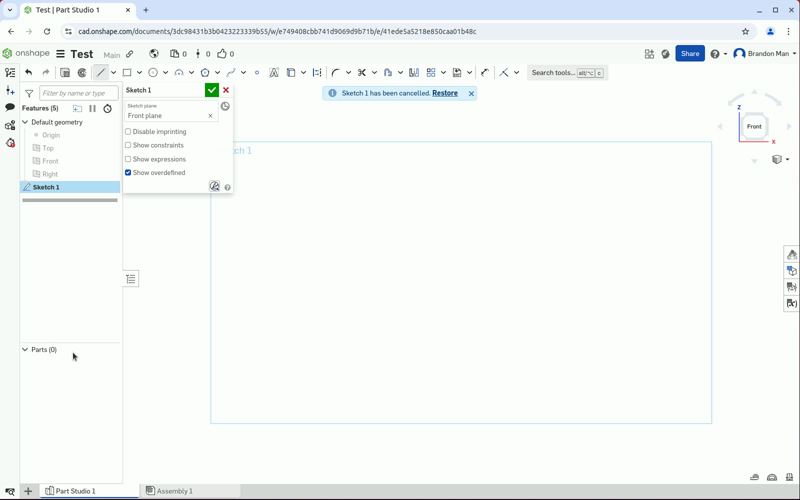
key_down(shift)
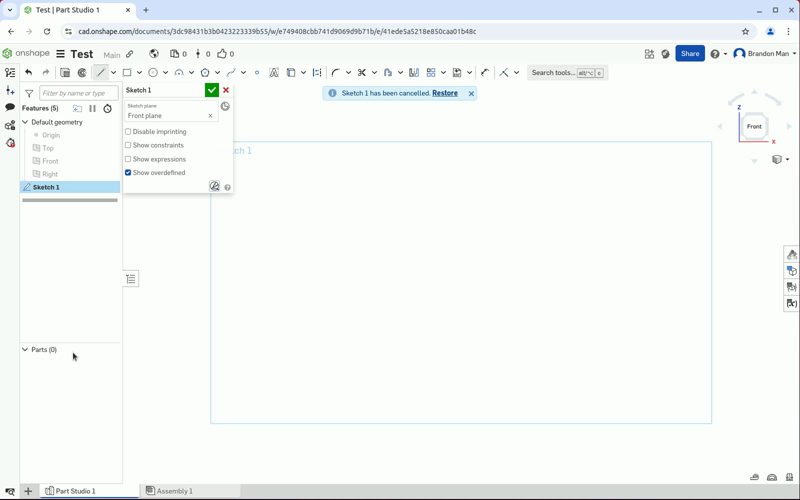
mouse_move(348, 359)
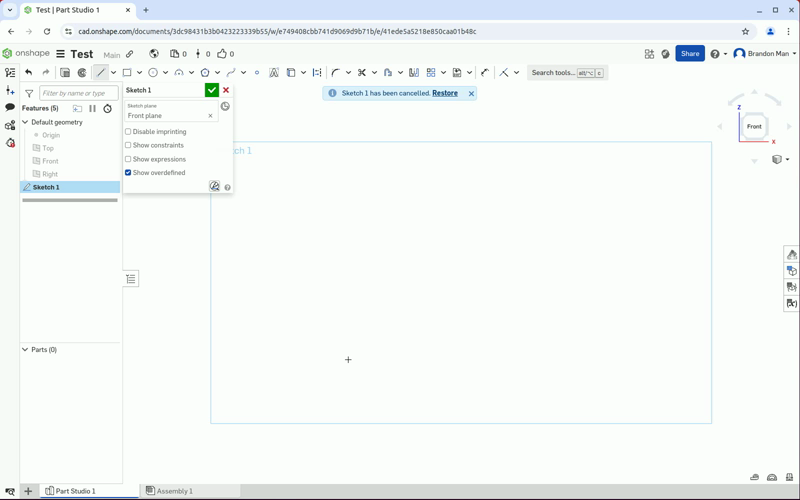
click(348, 359)
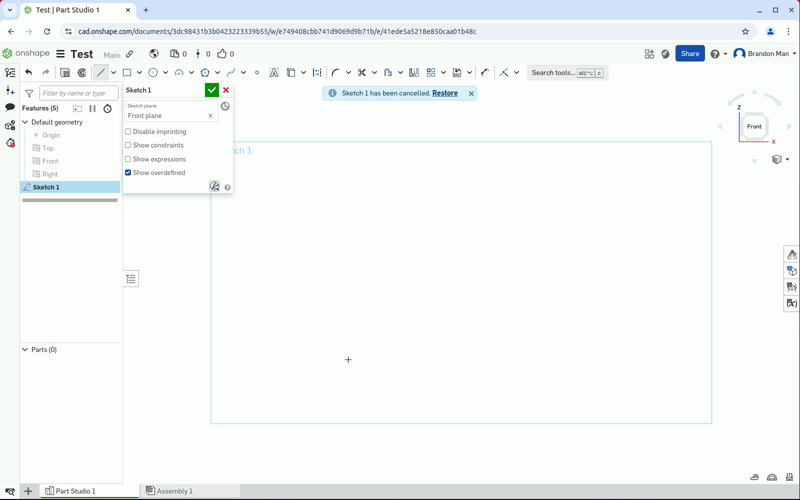
key_up(shift)
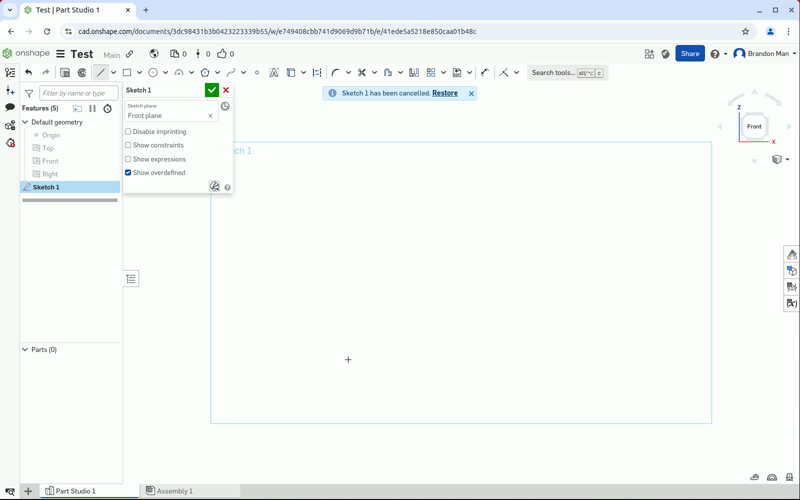
key_down(shift)
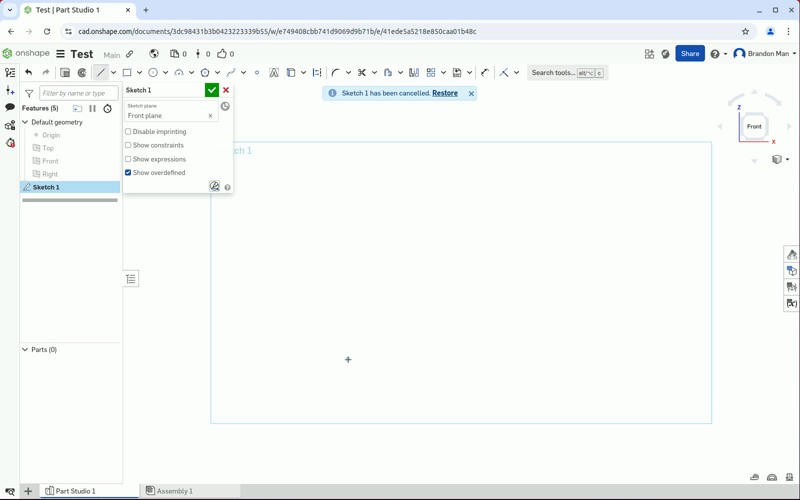
mouse_move(572, 359)
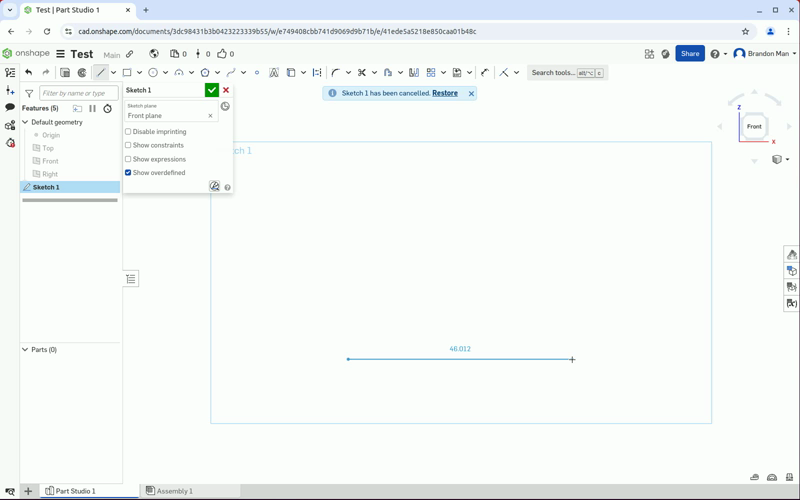
click(572, 359)
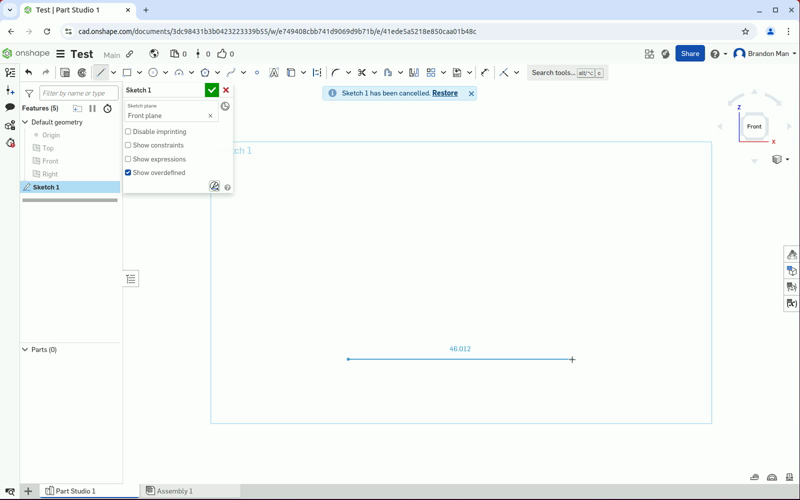
key_up(shift)
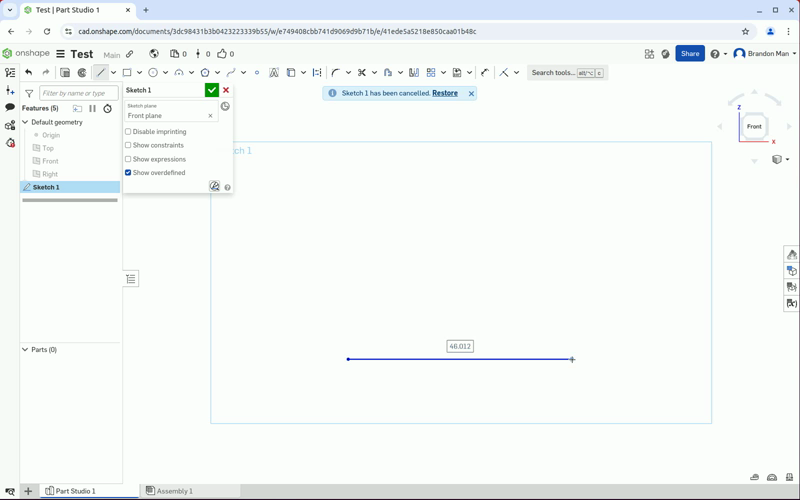
key_down(shift)
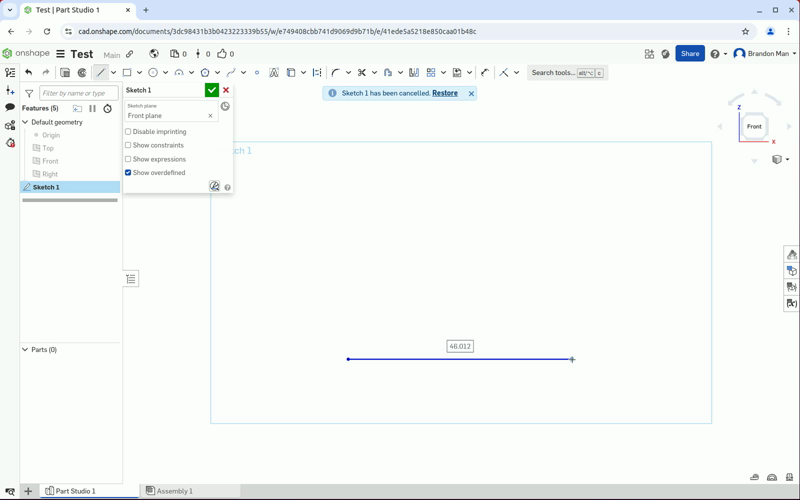
mouse_move(572, 206)
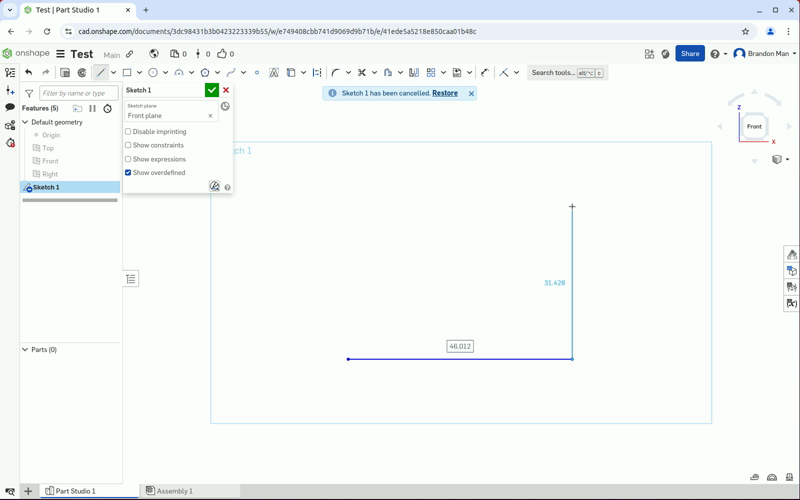
click(572, 206)
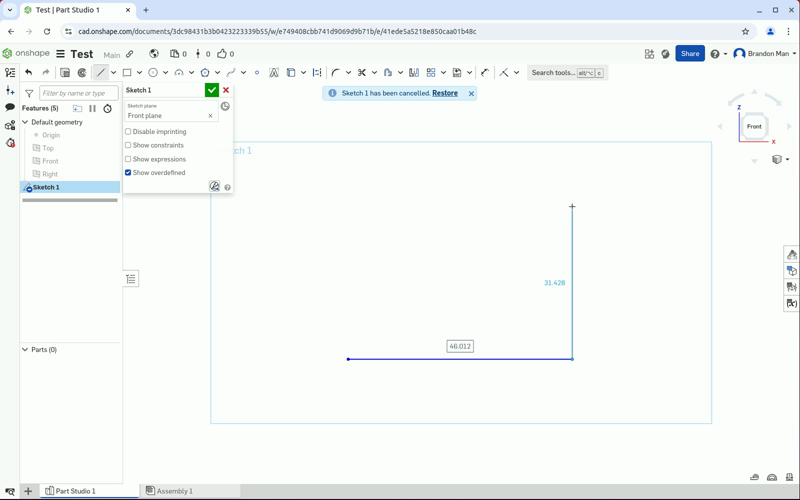
key_up(shift)
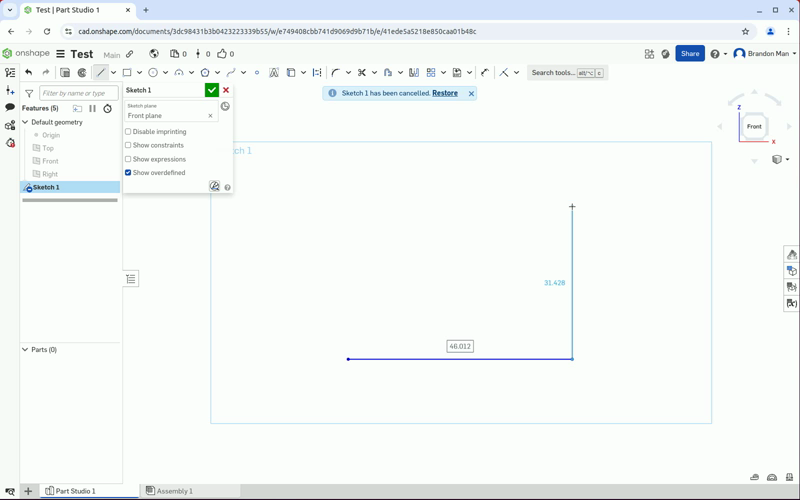
key_down(shift)
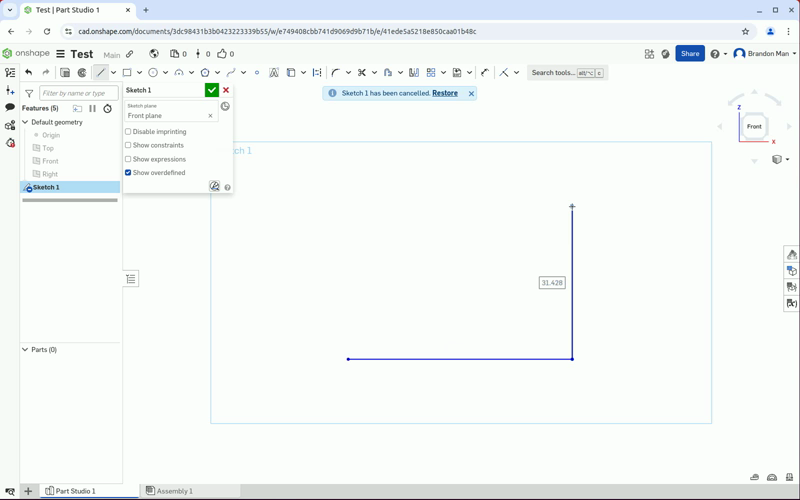
mouse_move(348, 206)
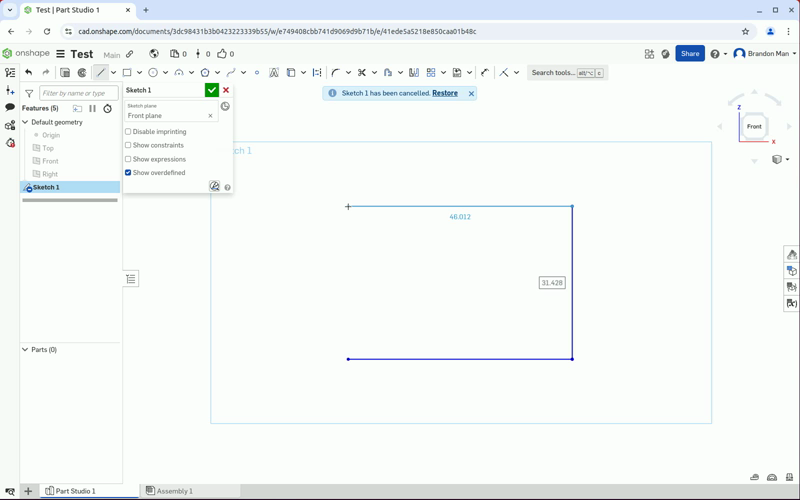
click(348, 206)
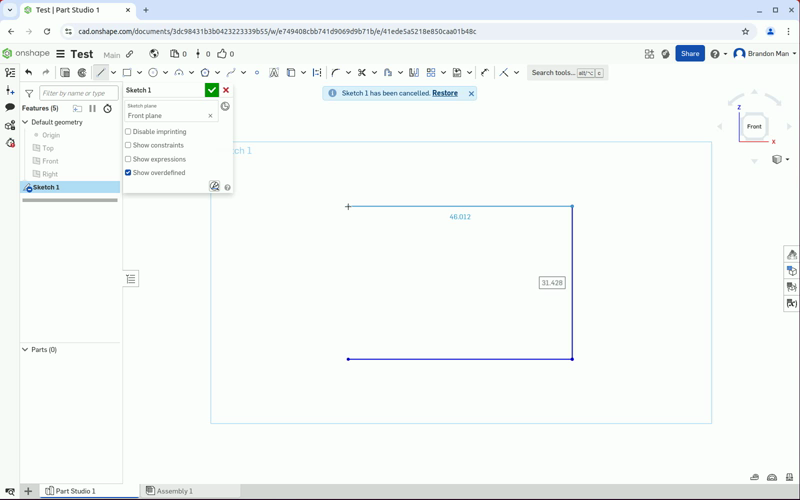
key_up(shift)
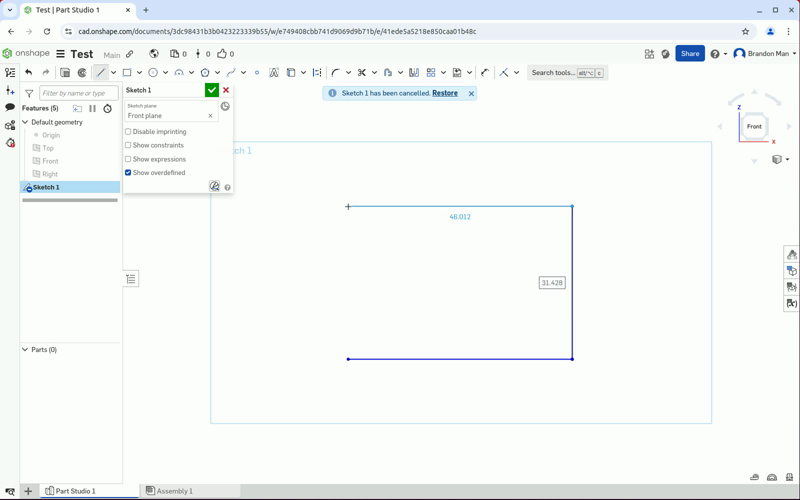
key_down(shift)
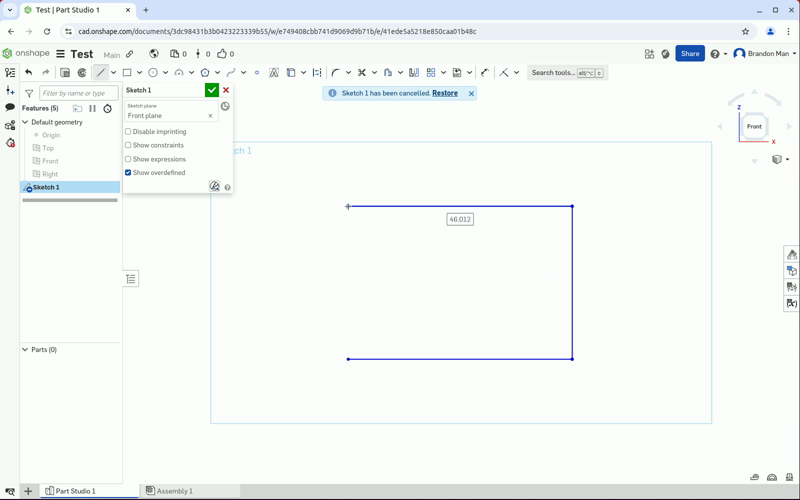
mouse_move(348, 359)
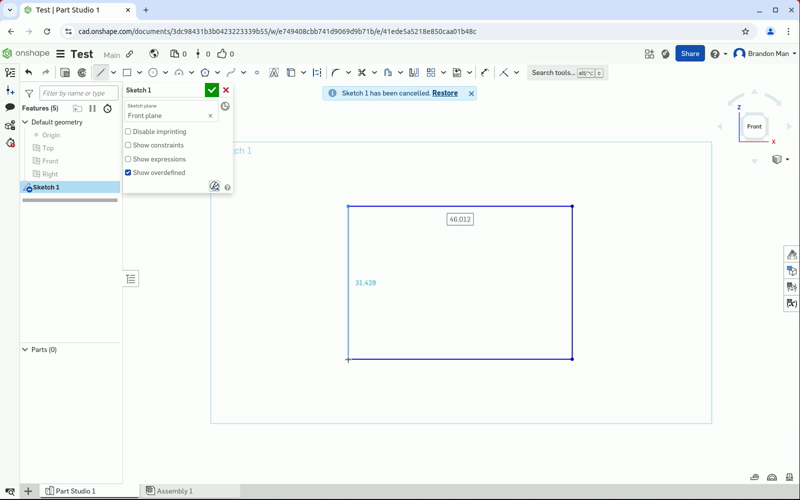
key_up(shift)
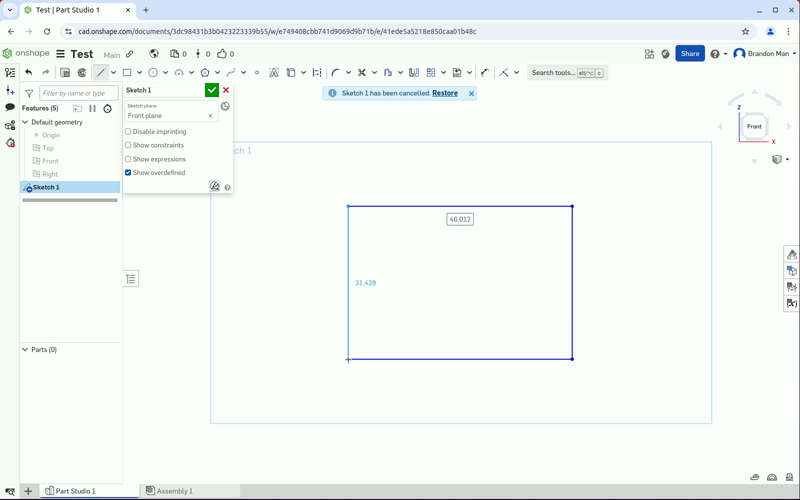
click(348, 359)
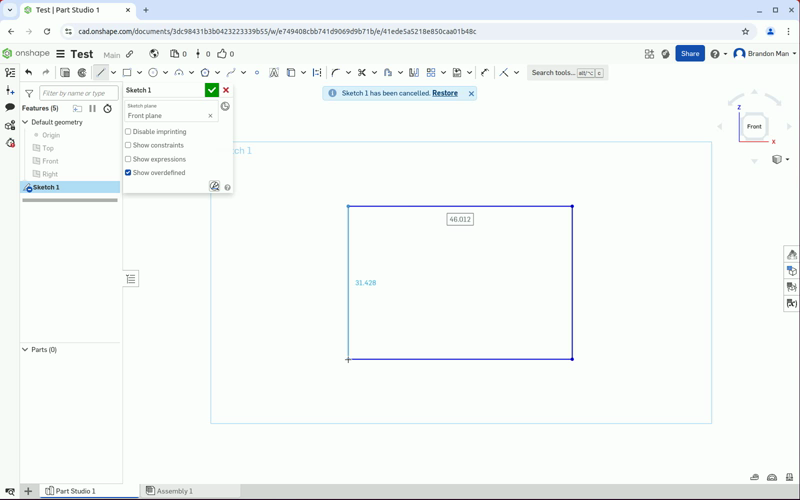
key(esc)
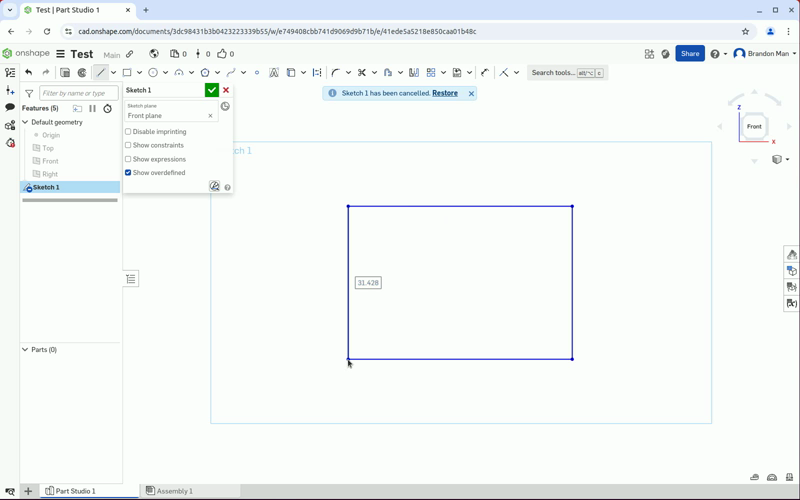
mouse_move(472, 327)
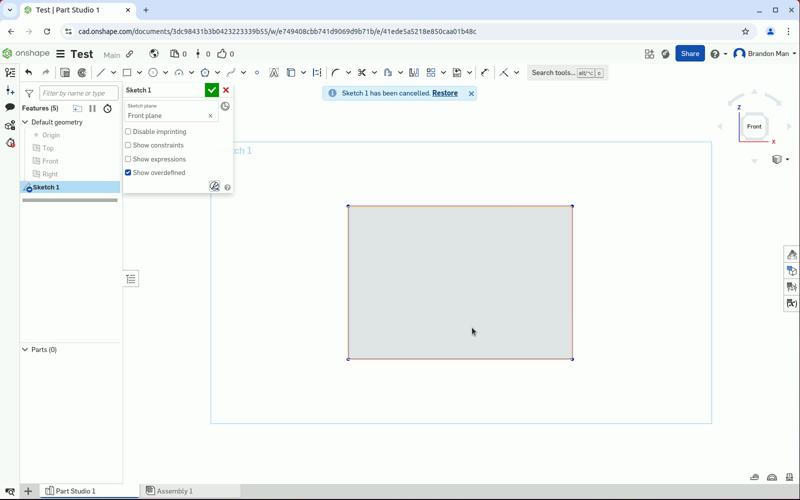
click(472, 327)
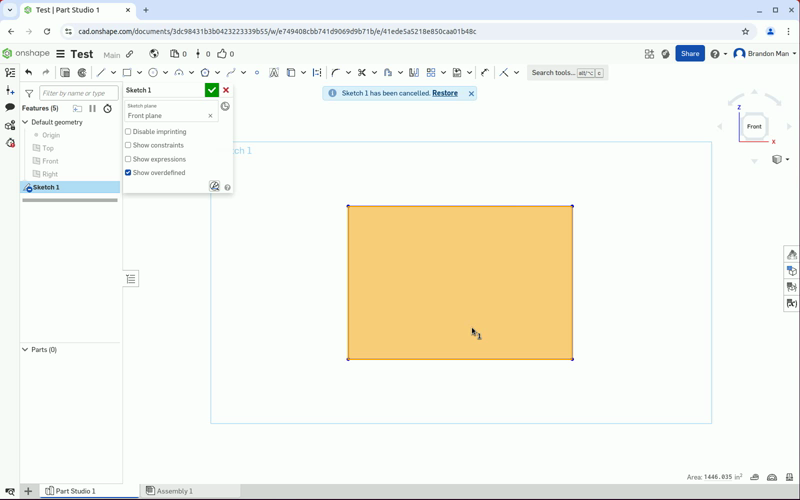
mouse_move(73, 352)
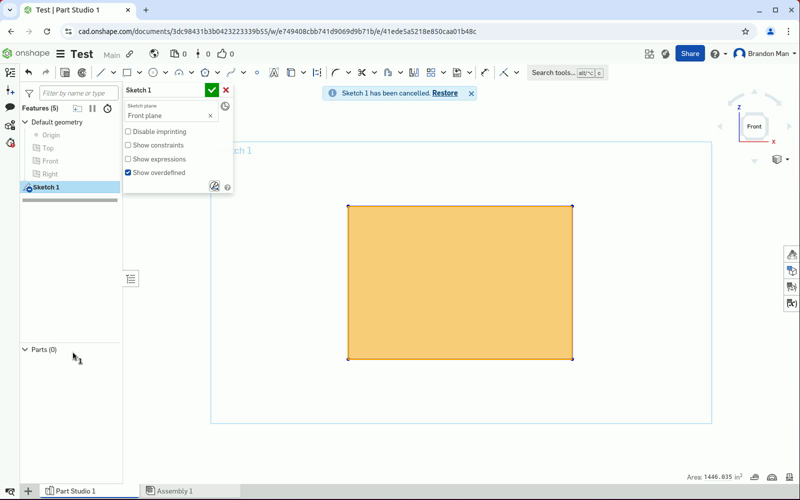
key(shift+y)
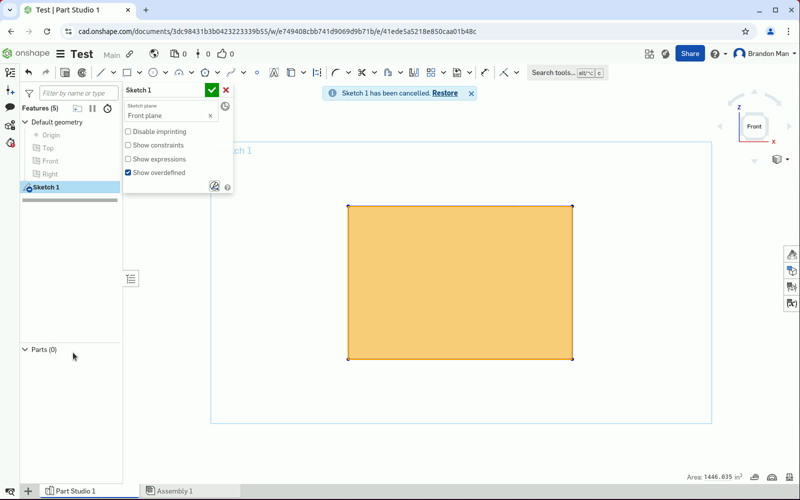
key(shift+e)
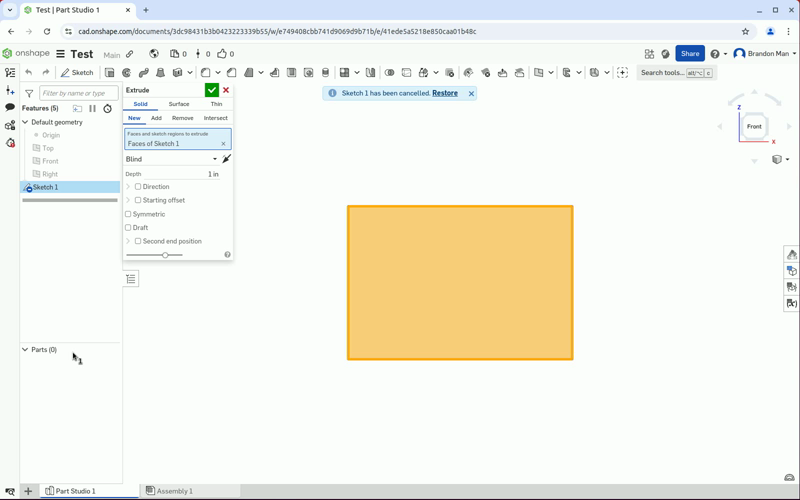
mouse_move(143, 106)
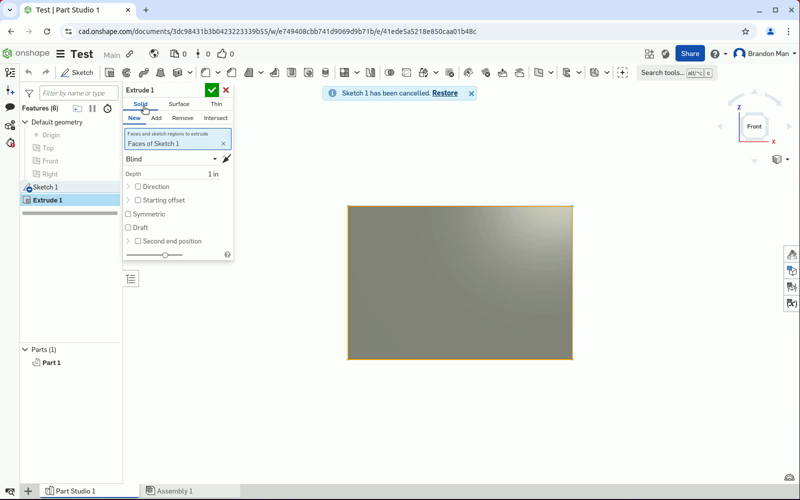
click(143, 106)
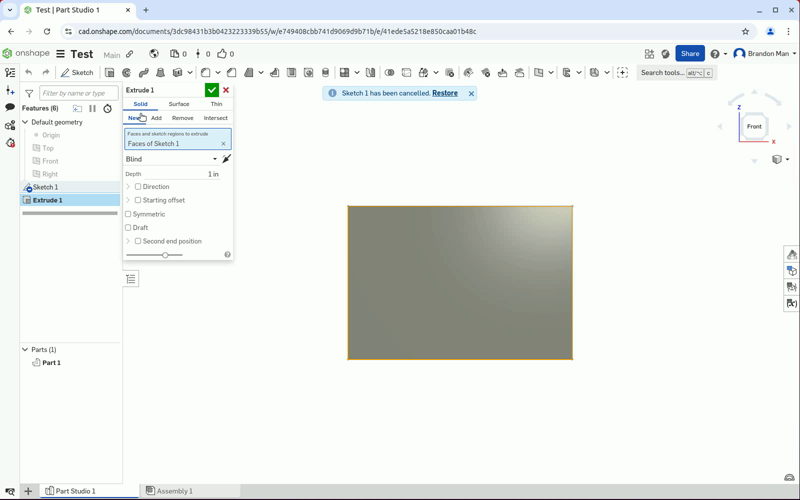
mouse_move(137, 120)
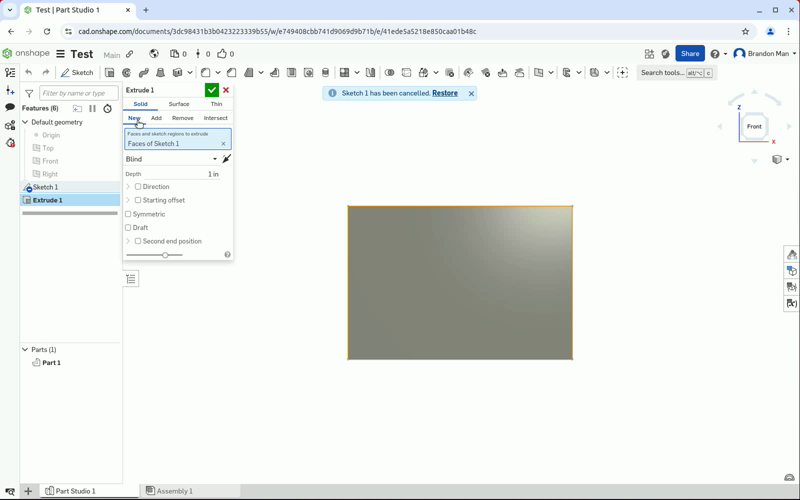
click(137, 120)
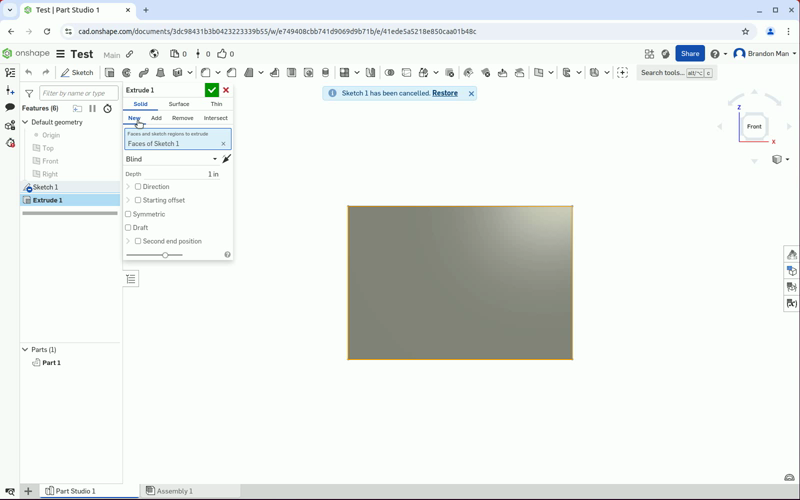
key(tab, 4)
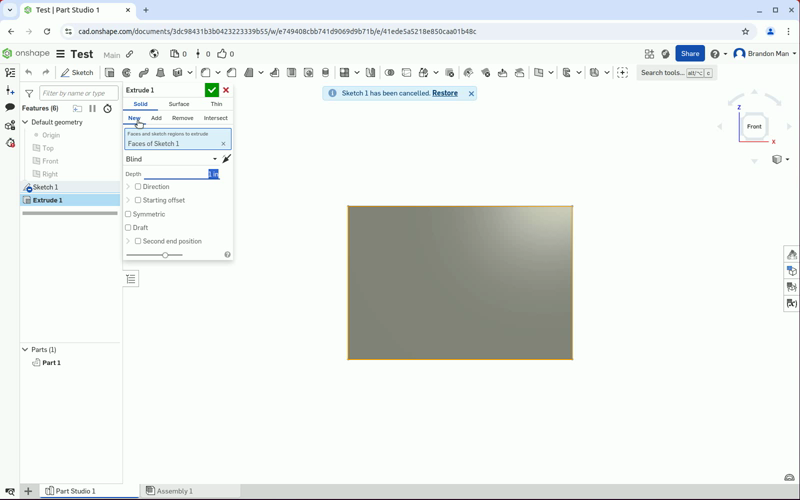
text(0.241)
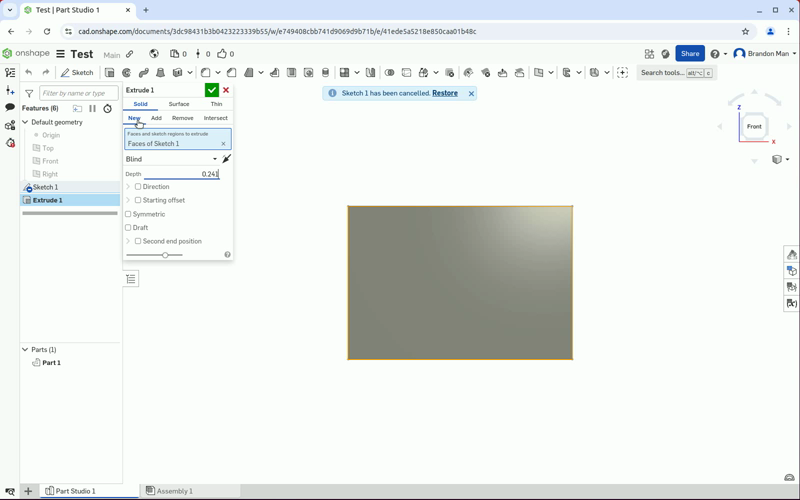
key(enter)
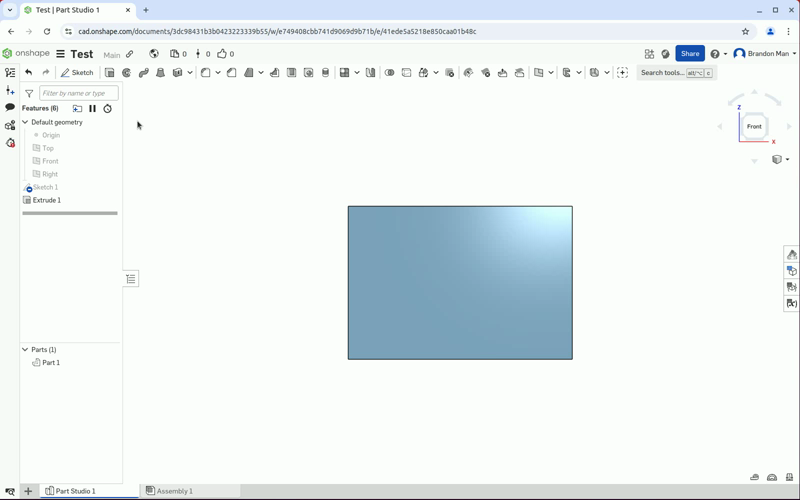
key(shift+h)
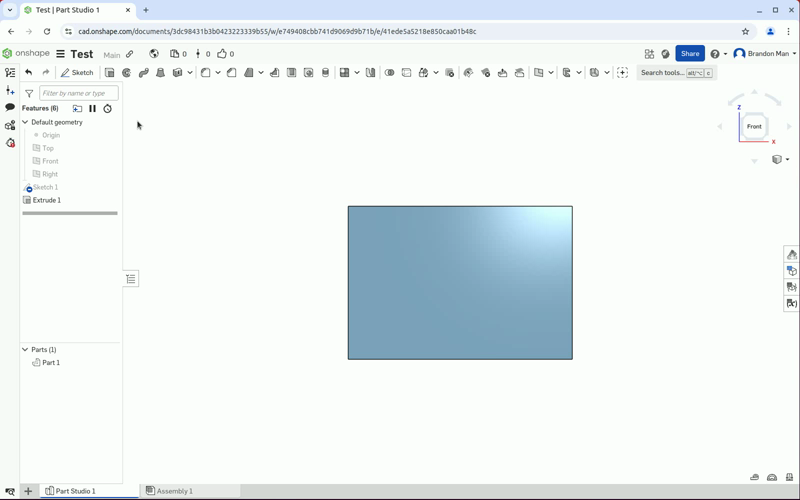
key(shift+h)
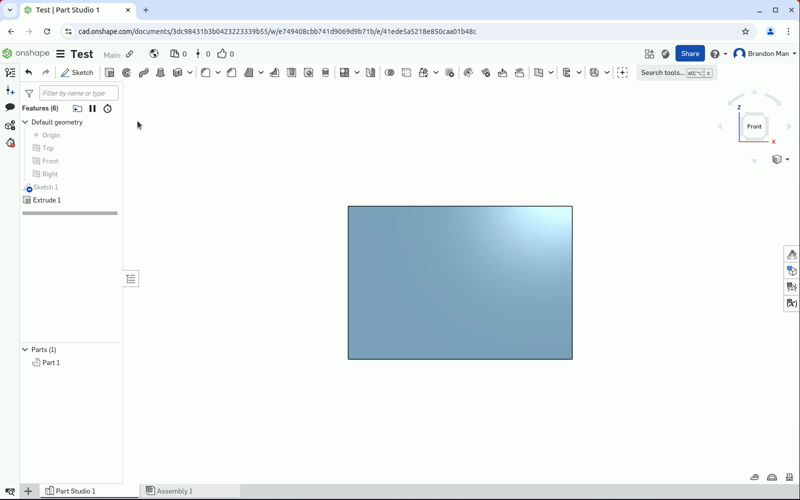
mouse_move(73, 189)
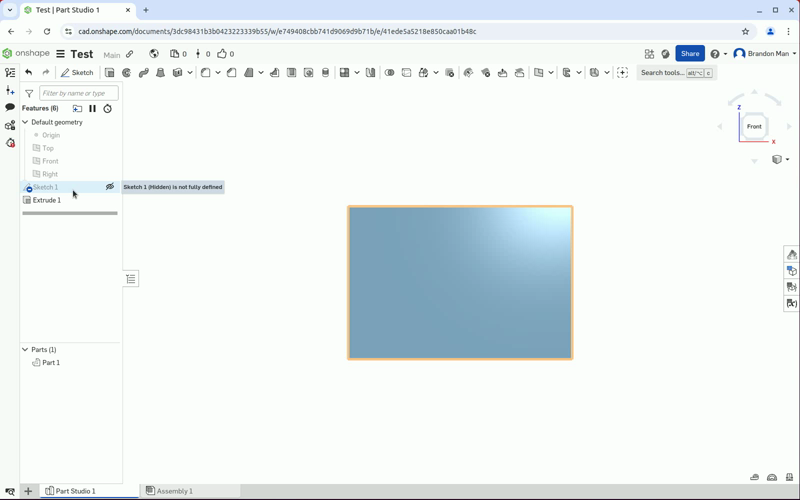
click(73, 189)
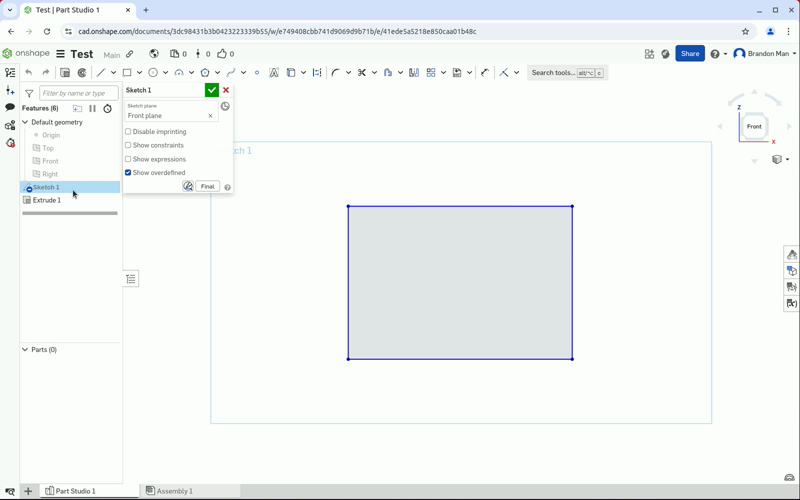
mouse_move(229, 92)
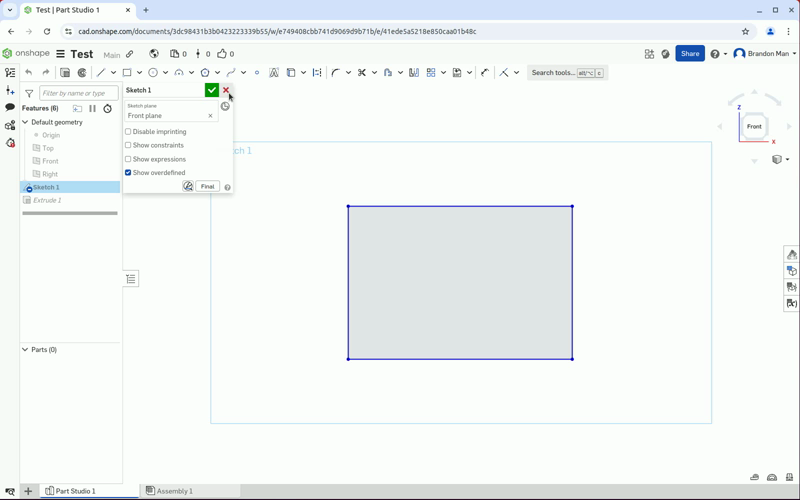
click(229, 92)
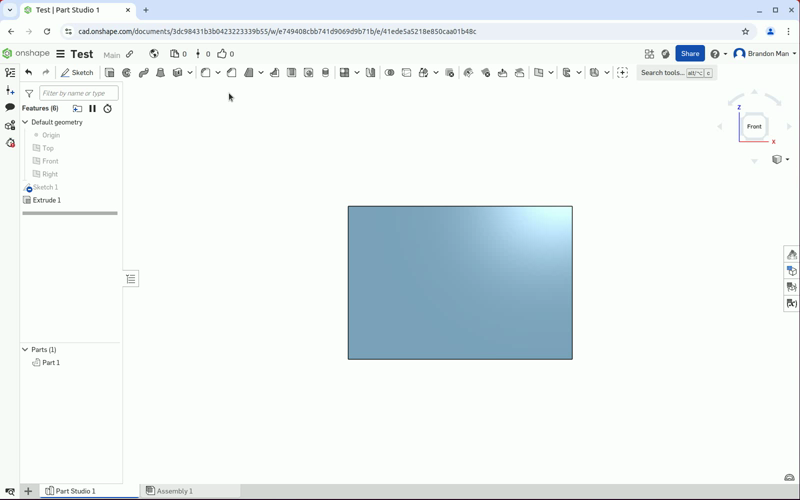
mouse_move(541, 75)
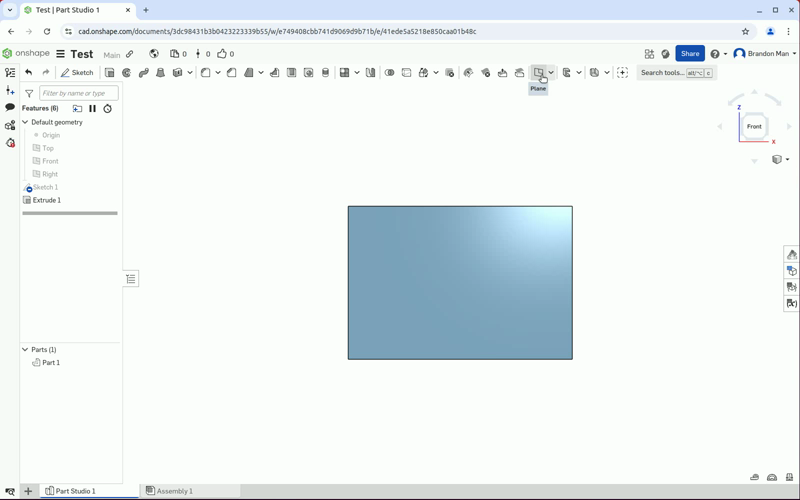
click(541, 75)
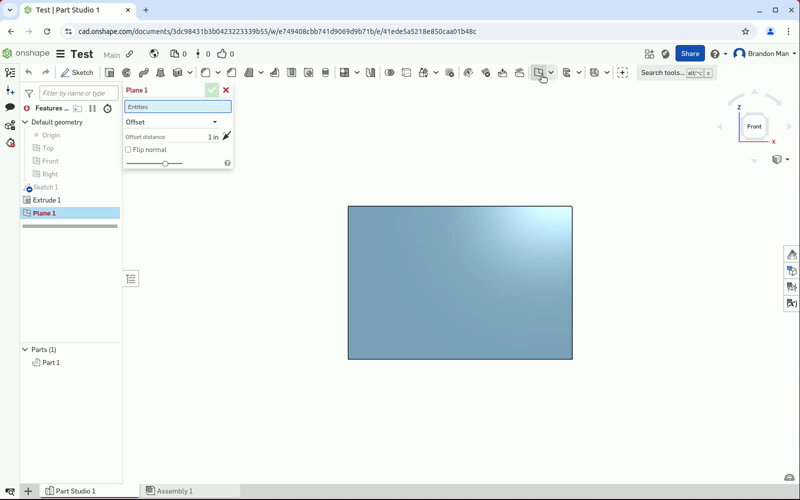
mouse_move(73, 163)
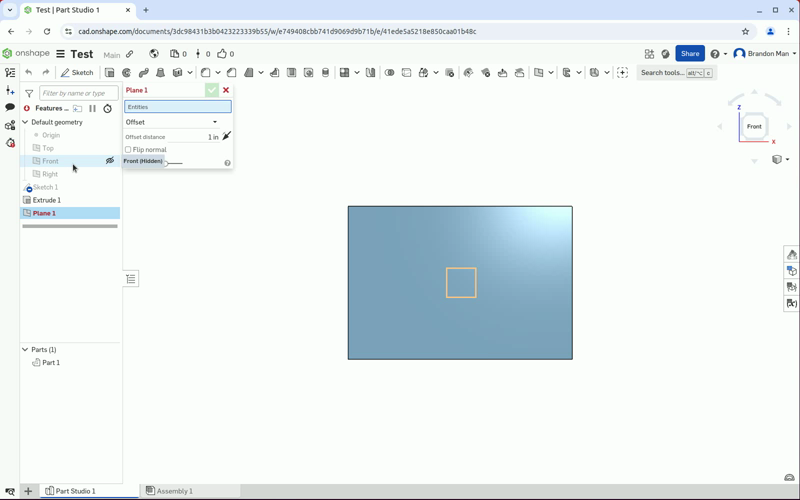
click(73, 163)
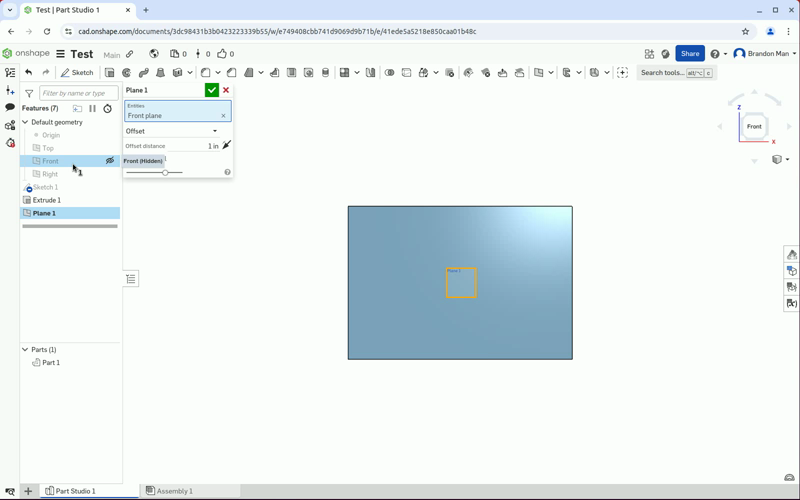
key(tab, 2)
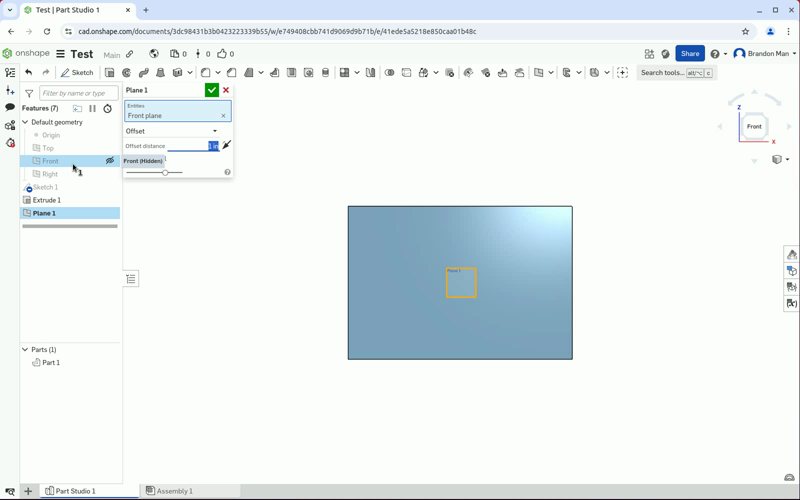
text(0.246)
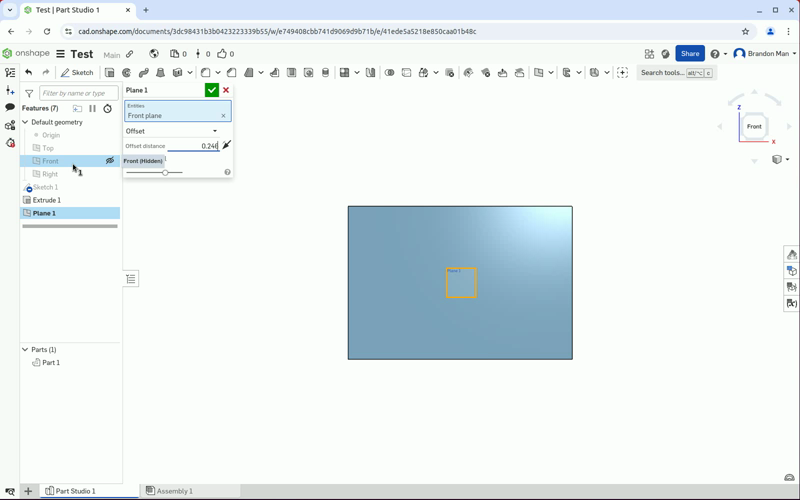
key(enter, 2)
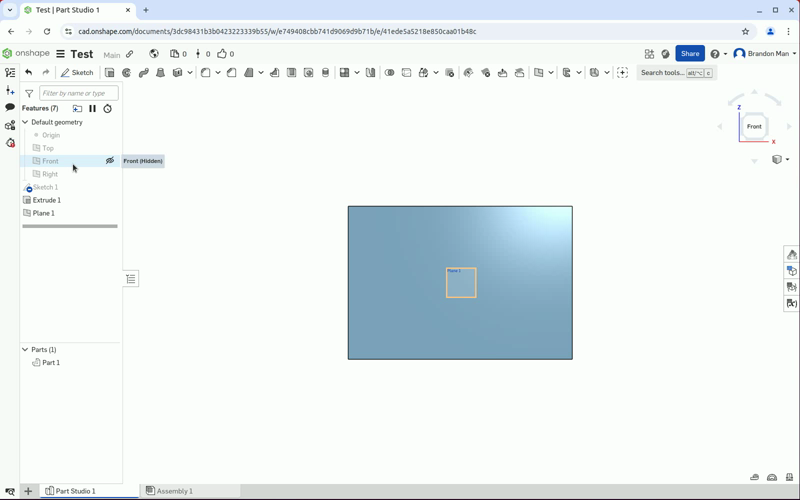
key(shift+s)
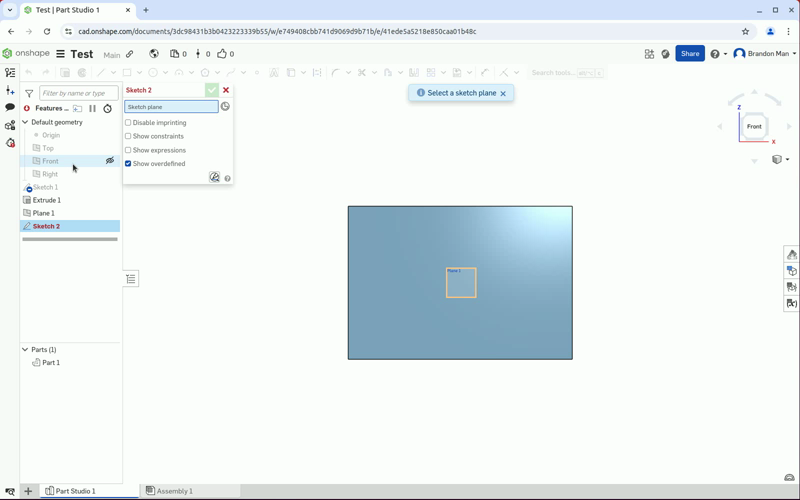
mouse_move(73, 215)
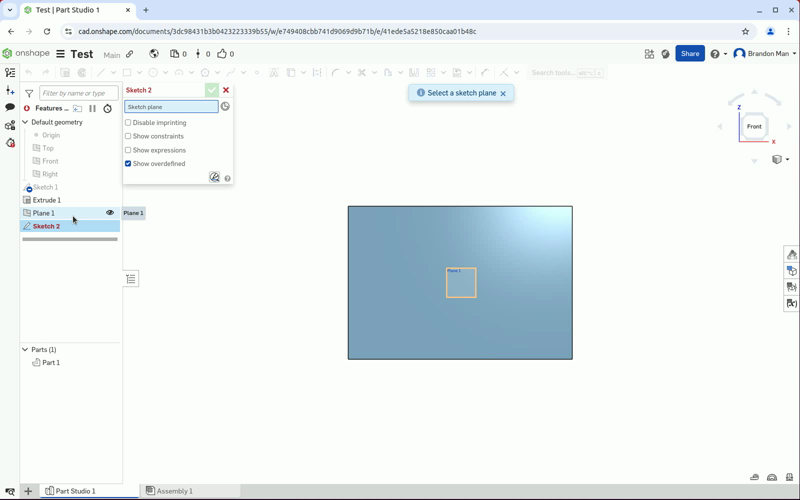
click(73, 215)
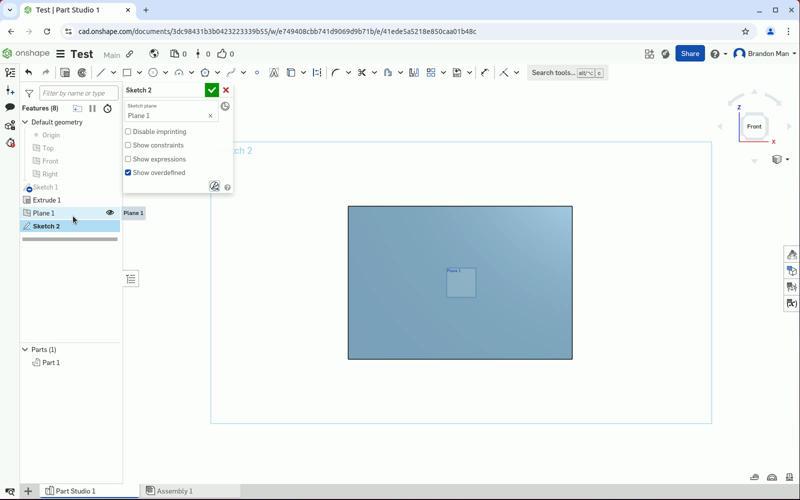
mouse_move(73, 352)
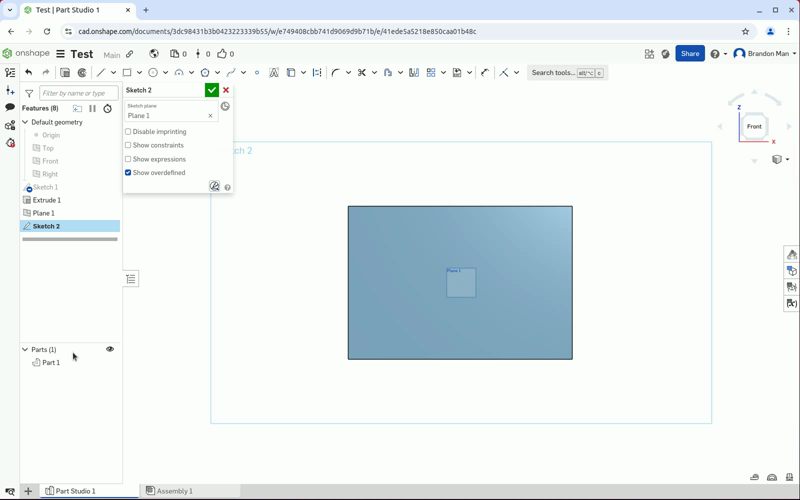
key(y)
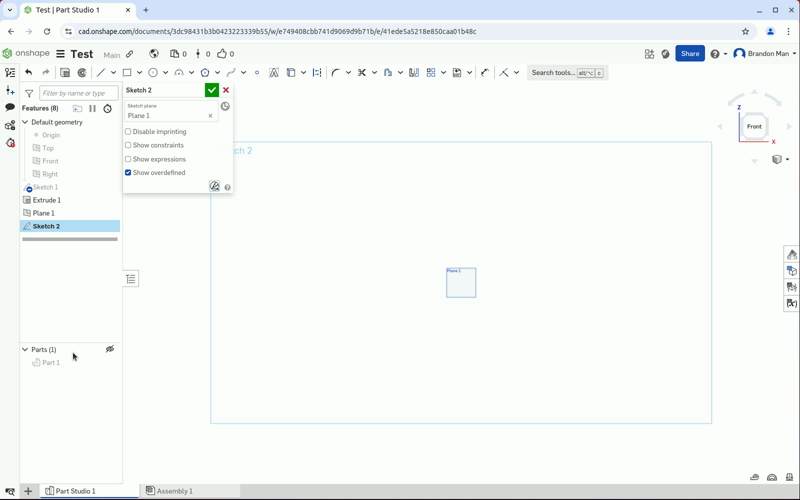
key(c)
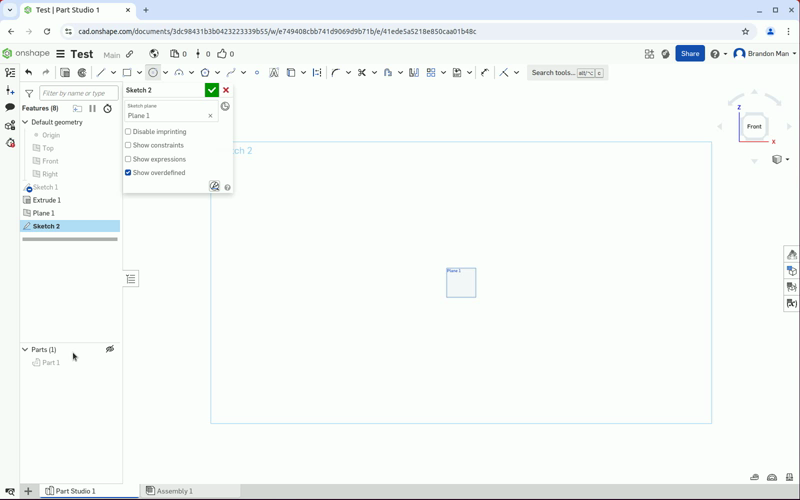
key_down(shift)
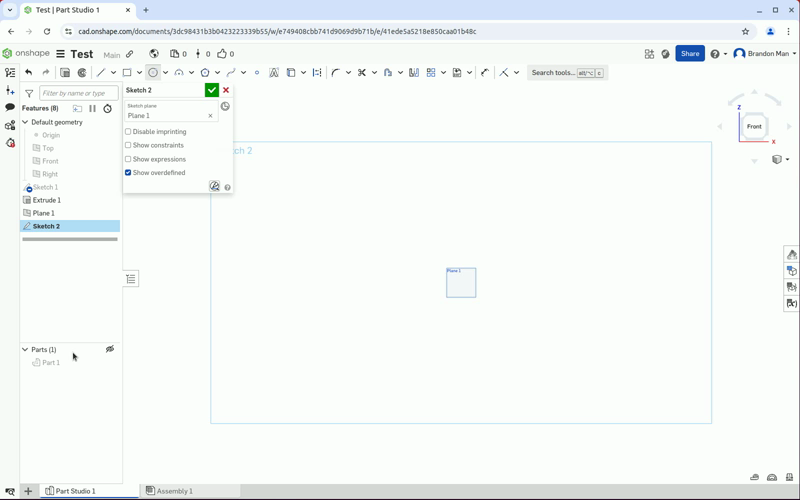
mouse_move(383, 212)
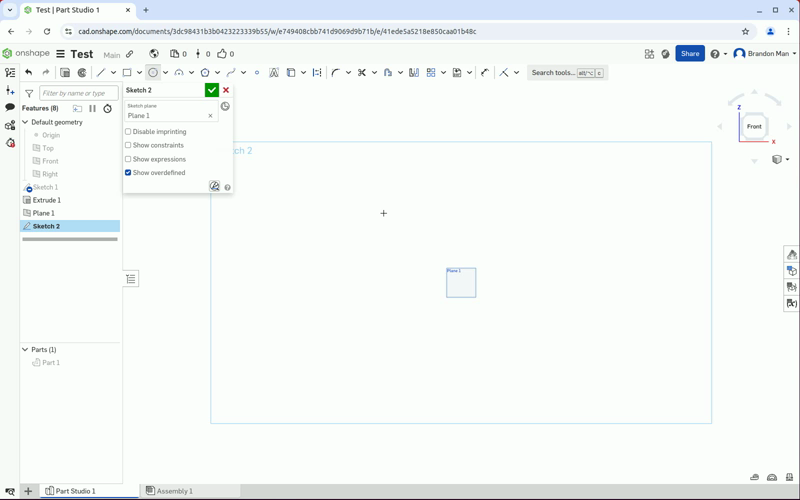
click(383, 212)
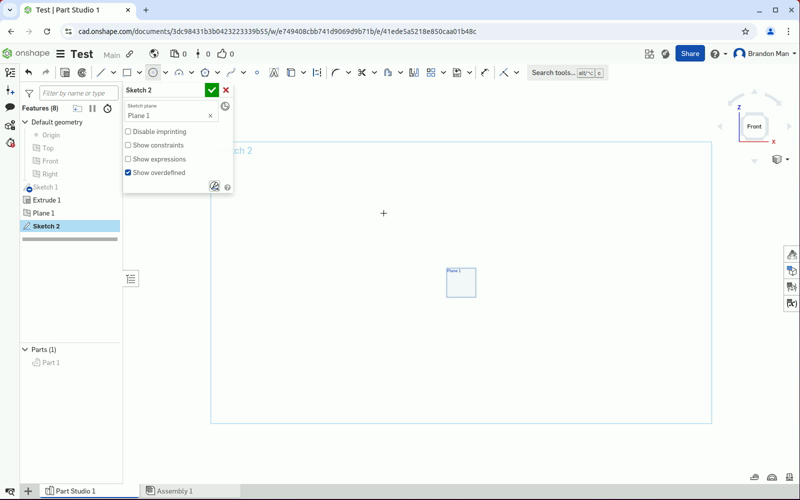
key_up(shift)
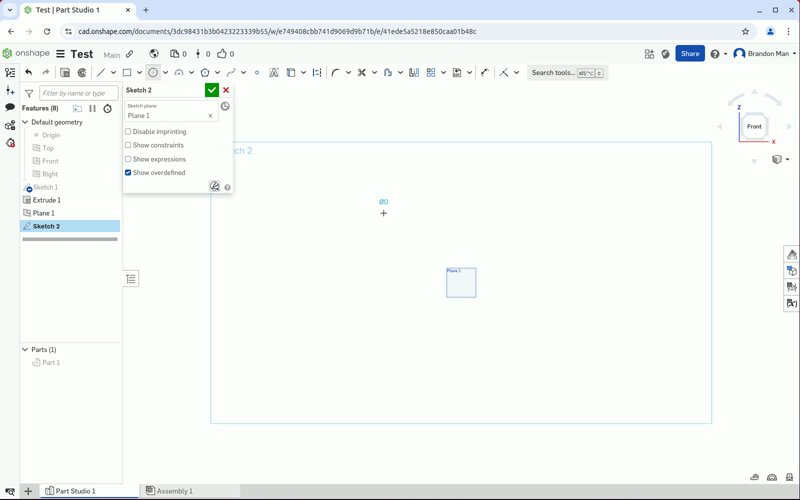
mouse_move(387, 212)
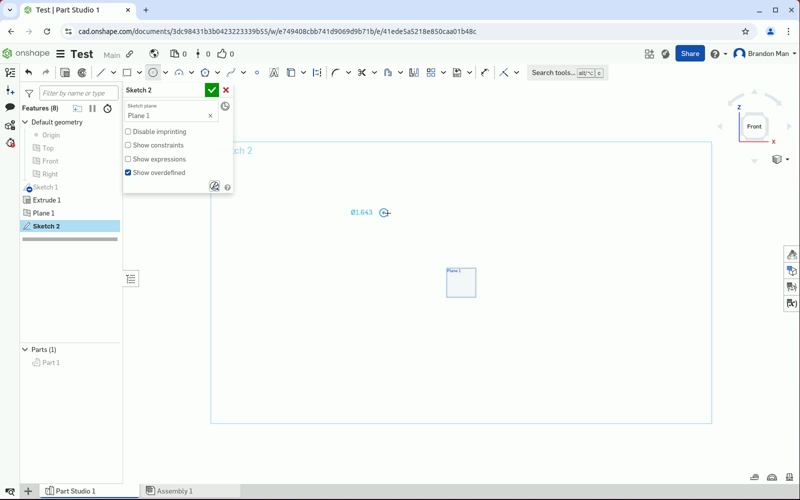
click(387, 212)
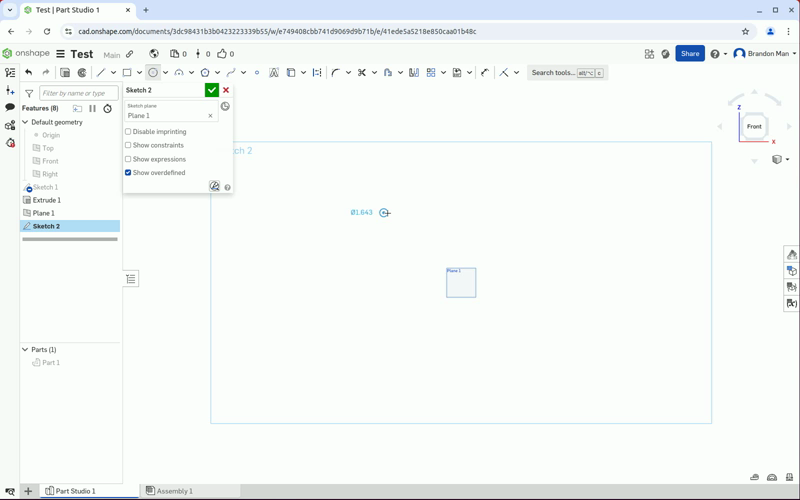
key(esc)
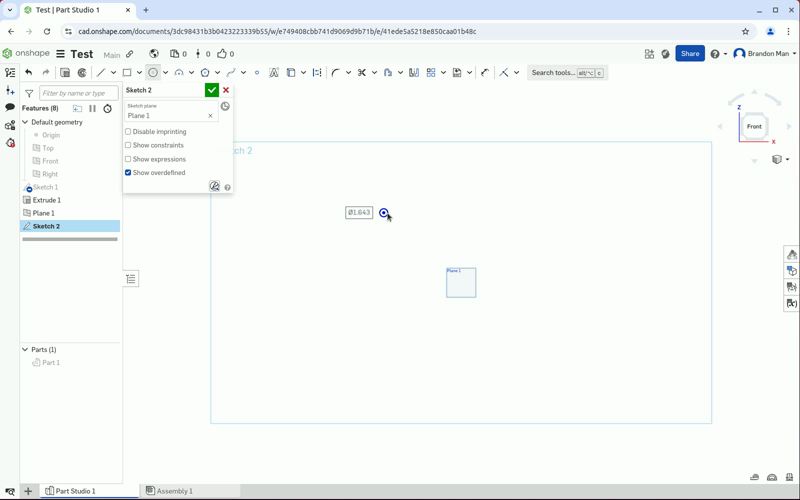
mouse_move(381, 211)
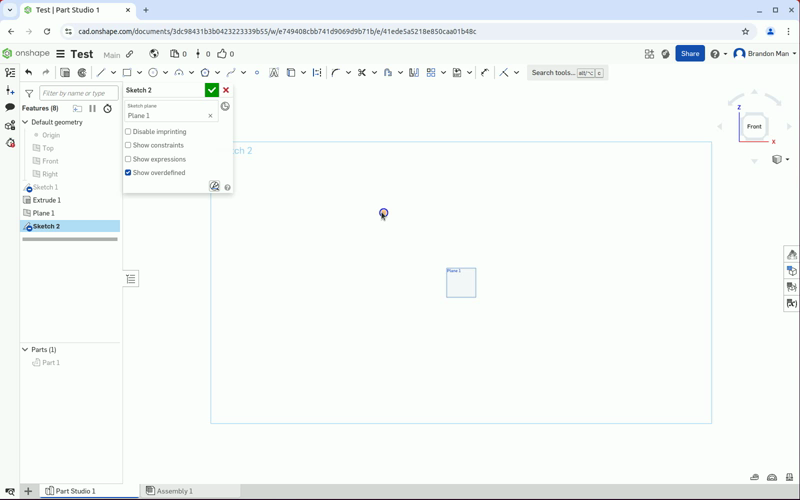
scroll(6)
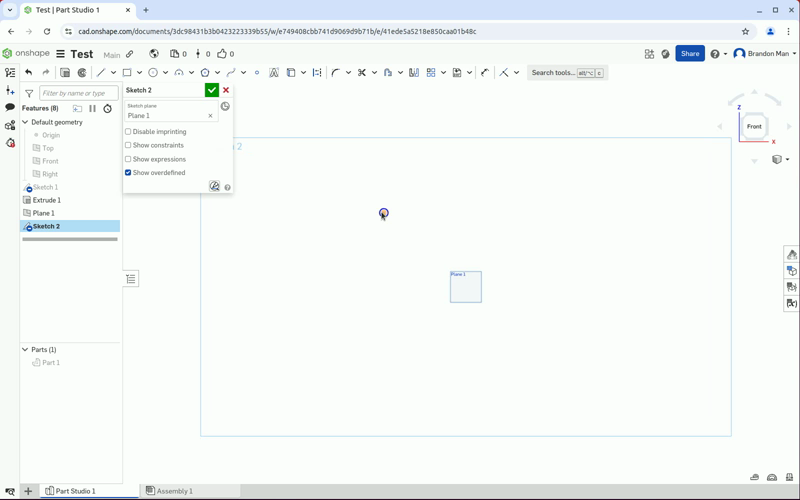
scroll(6)
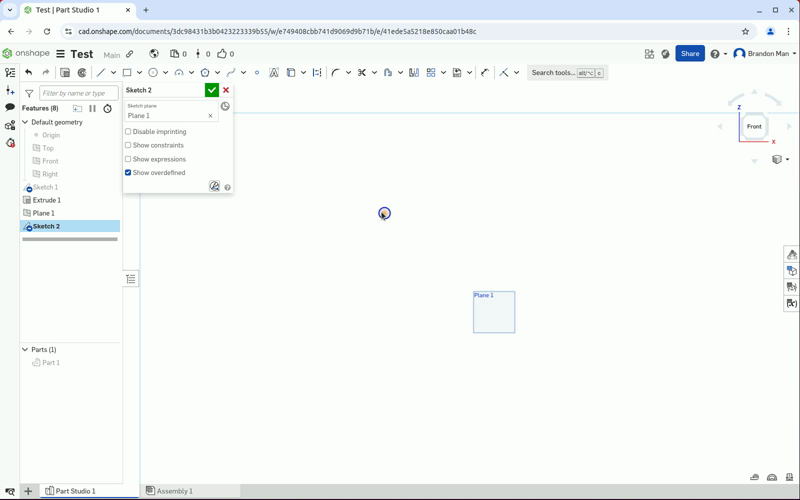
scroll(6)
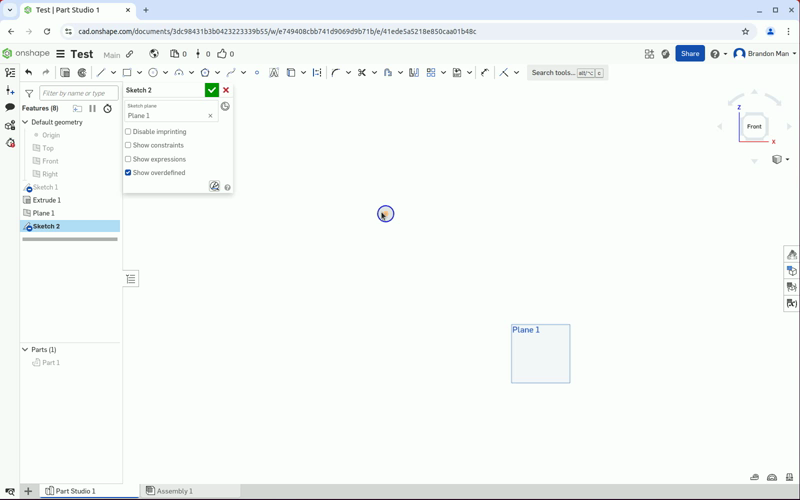
scroll(6)
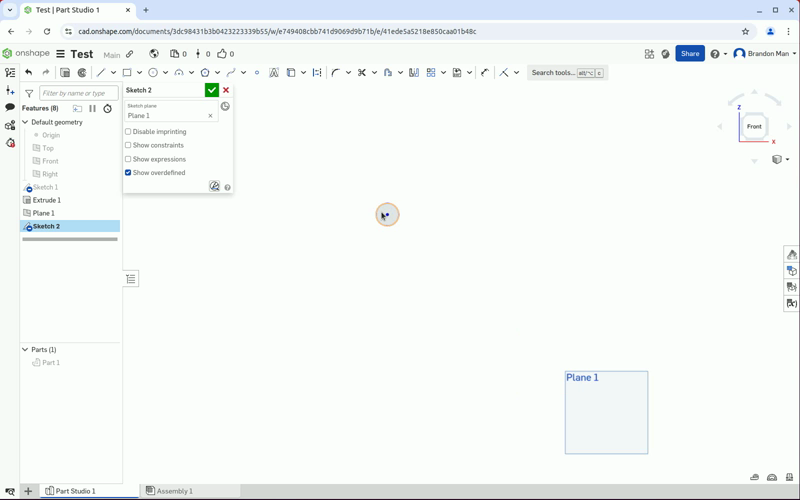
scroll(6)
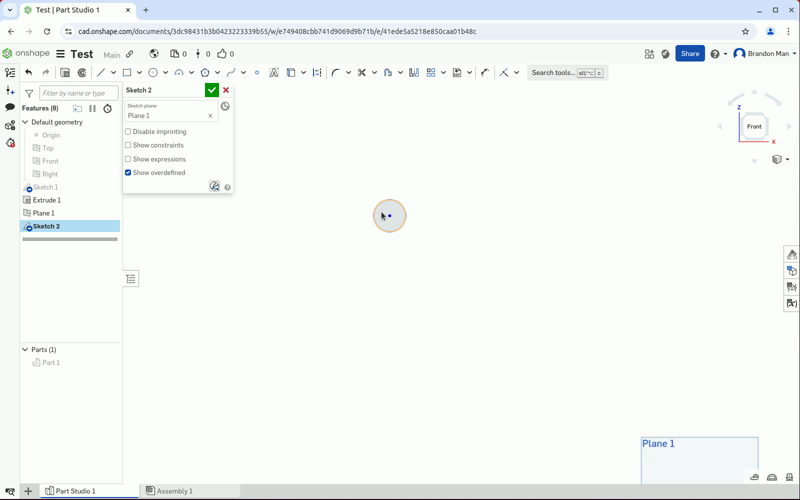
scroll(6)
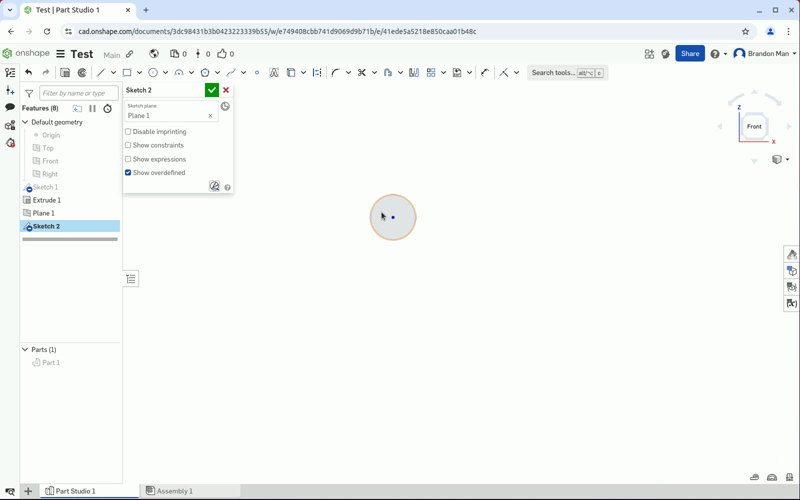
scroll(6)
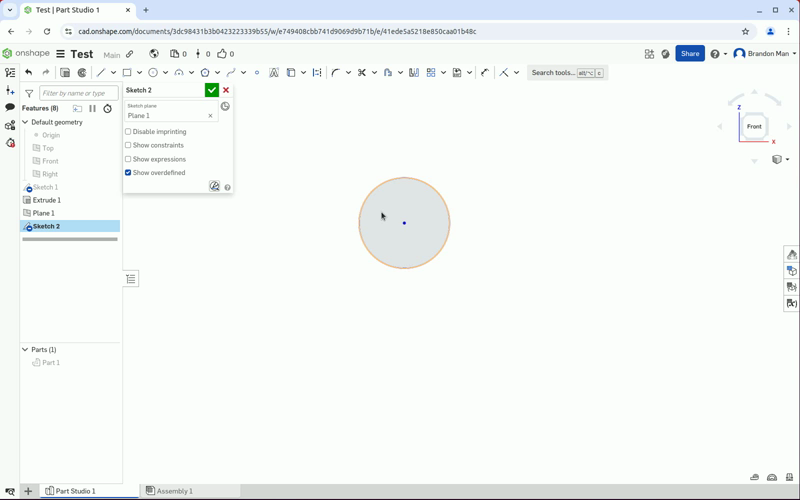
click(381, 211)
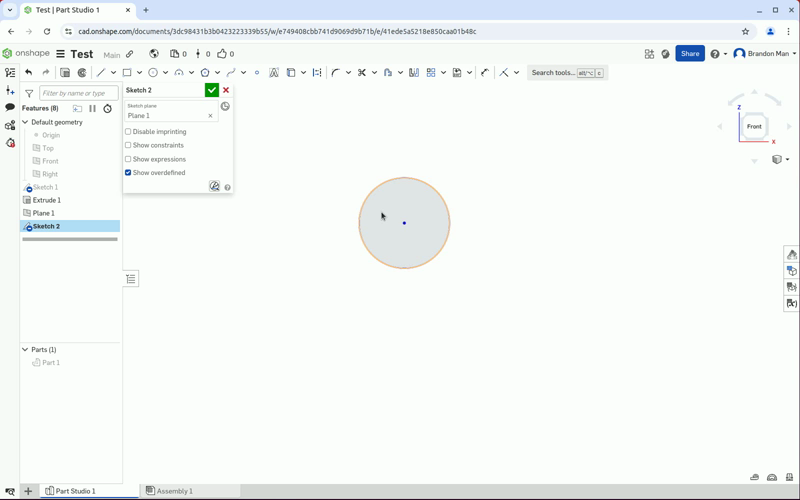
scroll(-6)
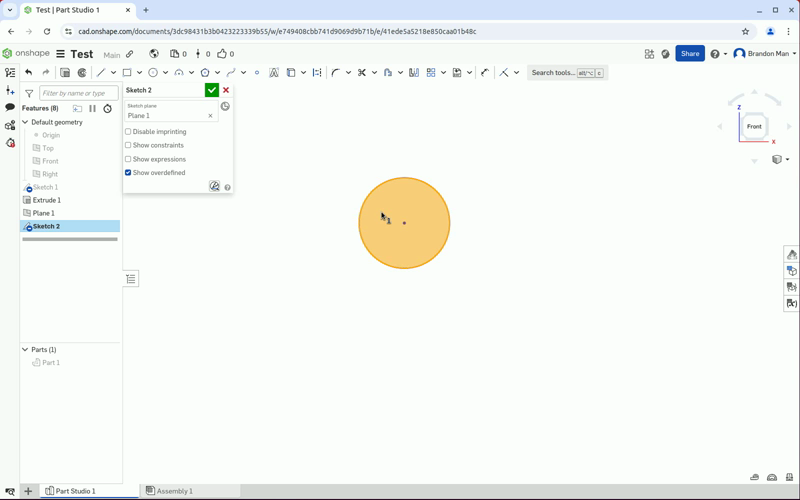
scroll(-6)
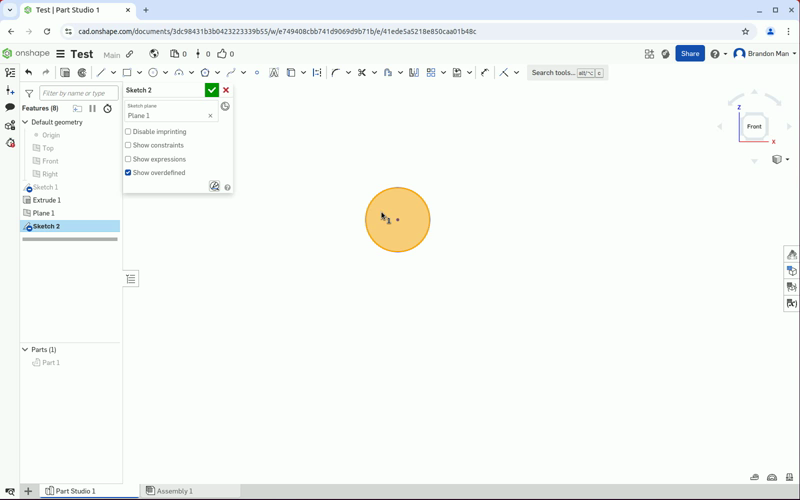
scroll(-6)
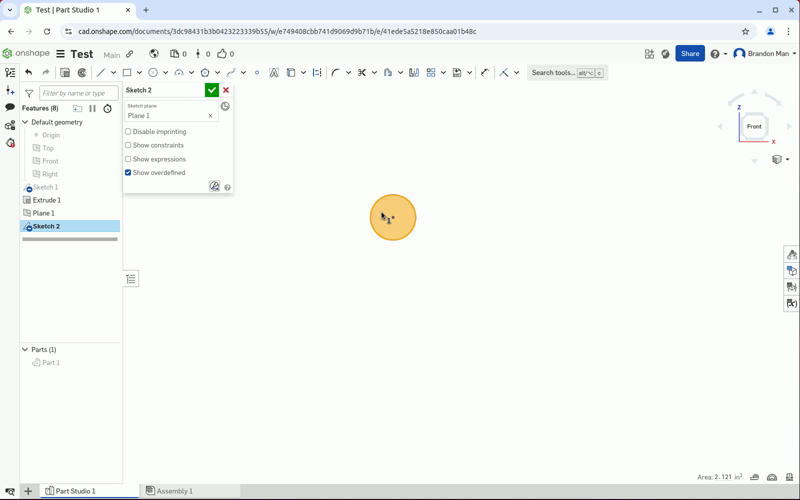
scroll(-6)
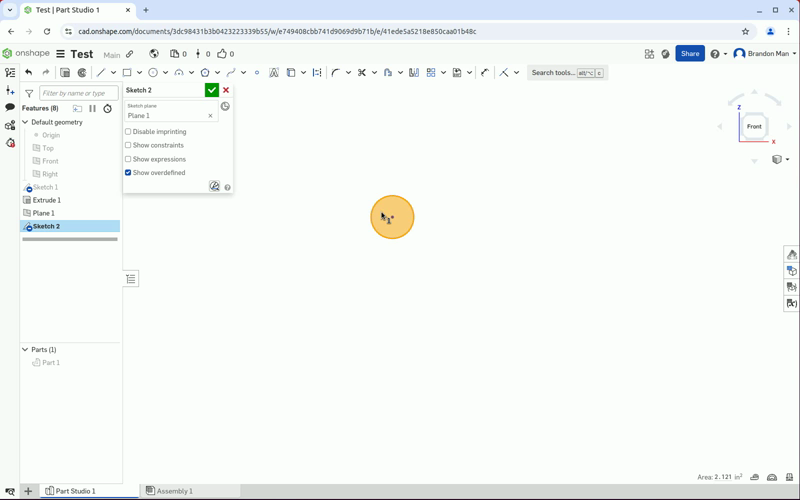
scroll(-6)
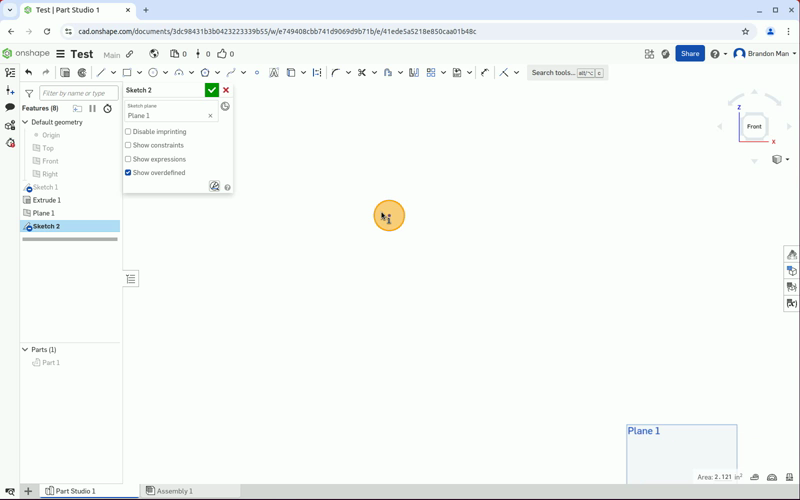
scroll(-6)
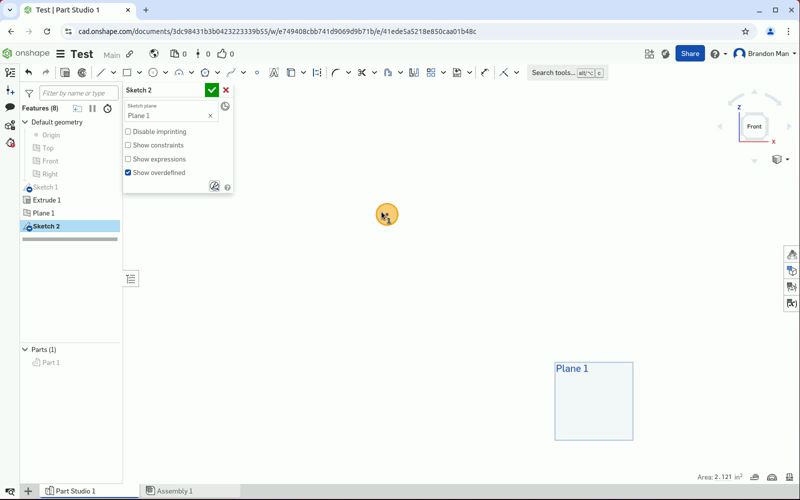
scroll(-6)
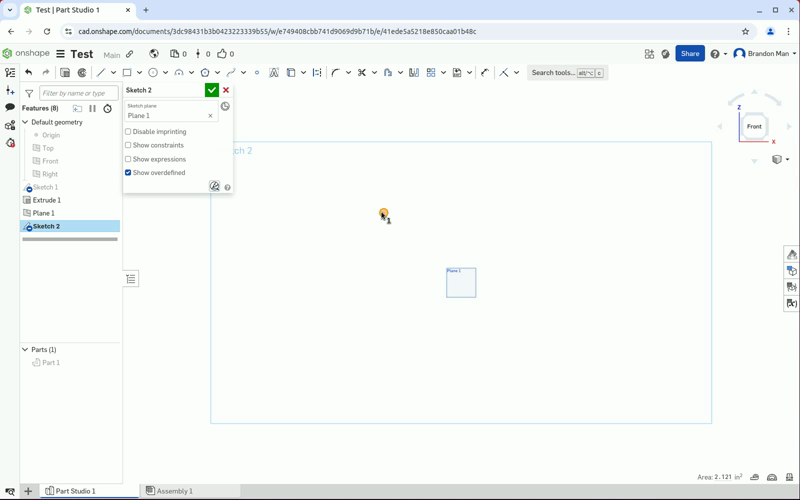
mouse_move(73, 352)
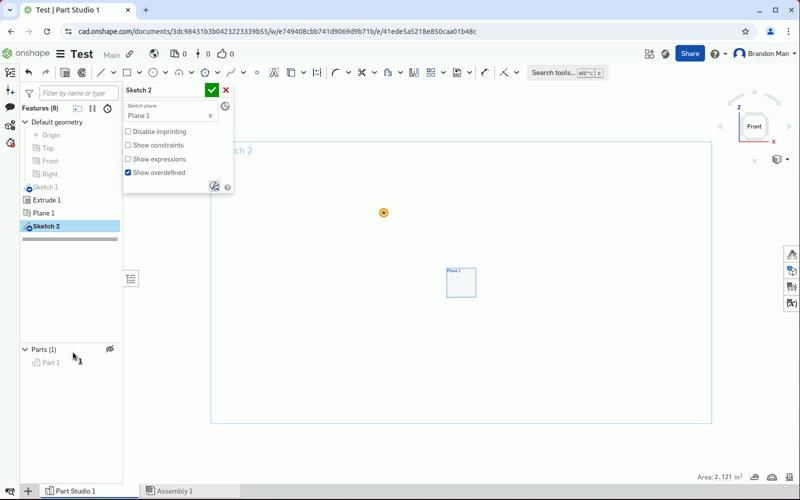
key(shift+y)
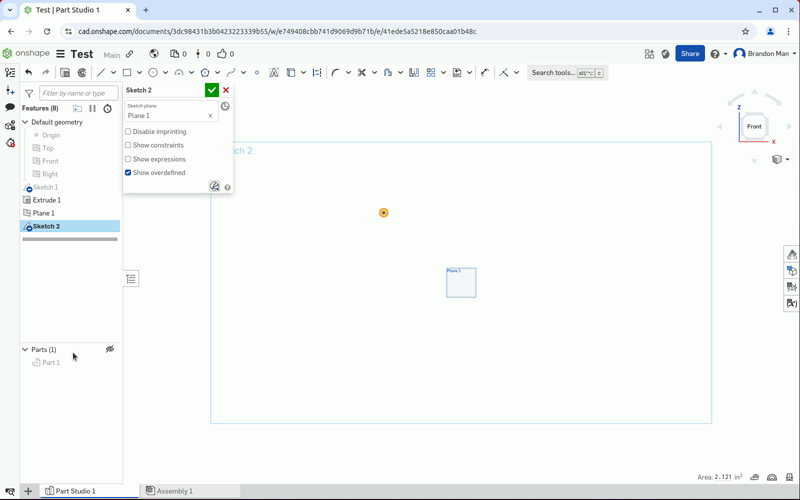
key(shift+e)
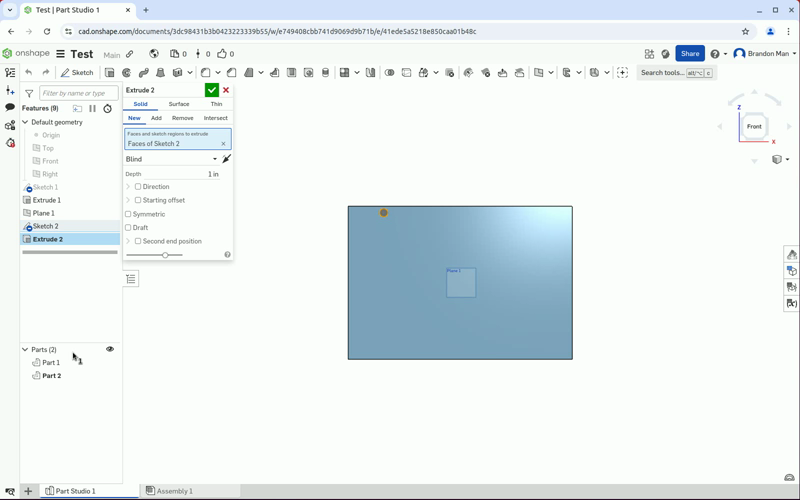
mouse_move(143, 106)
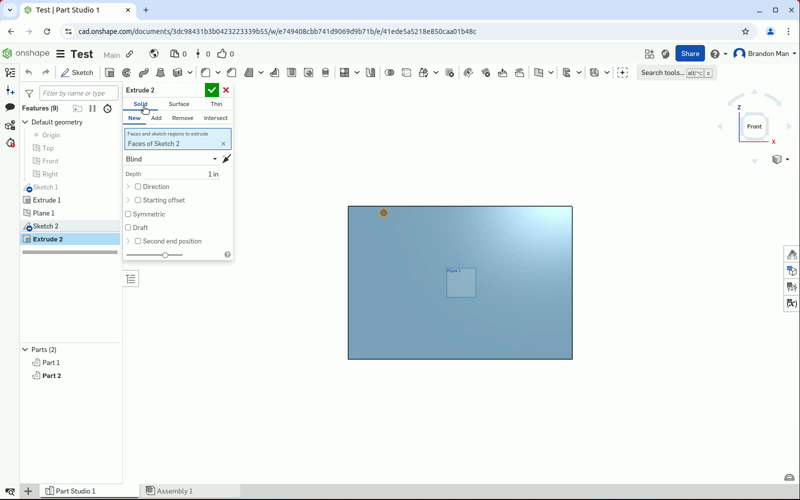
click(143, 106)
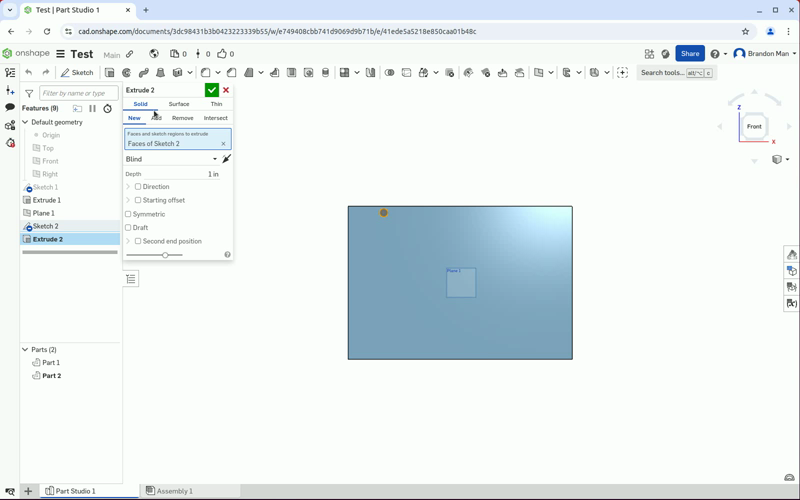
mouse_move(186, 120)
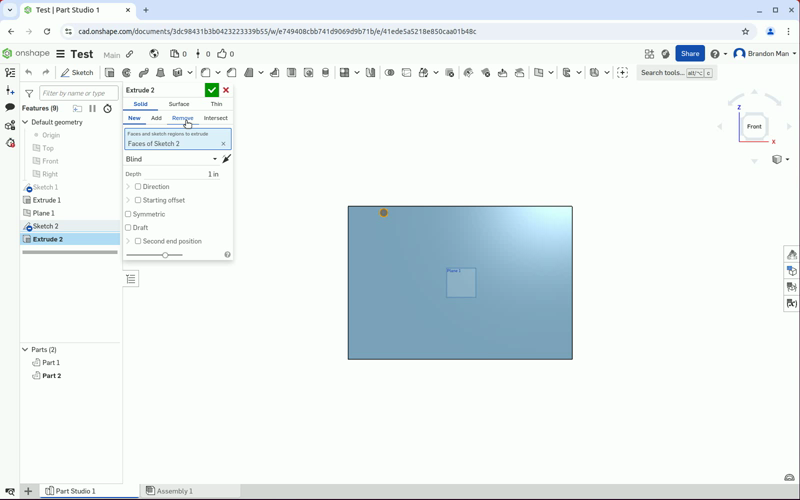
click(186, 120)
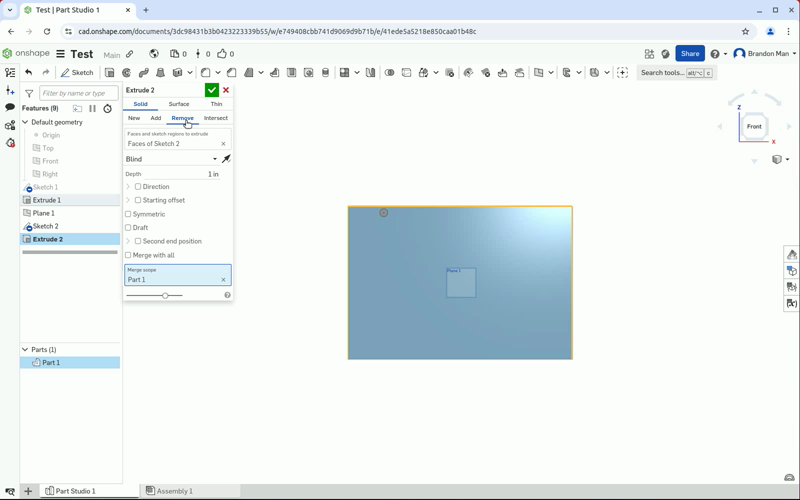
key(tab, 4)
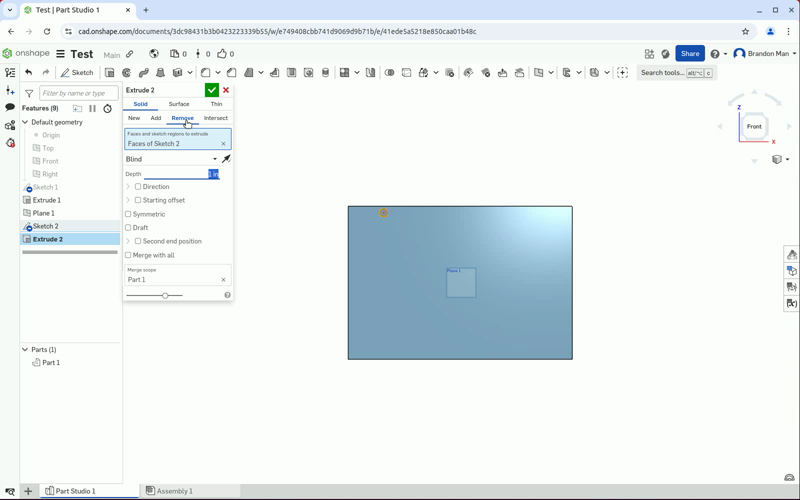
text(3.611)
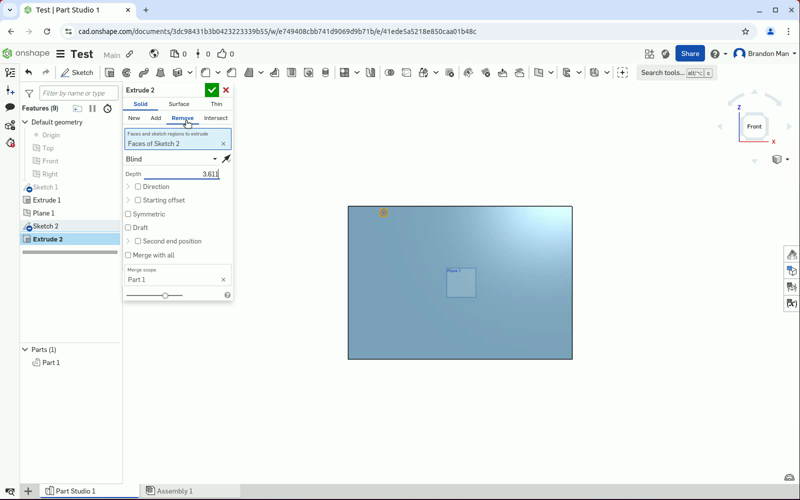
key(tab, 6)
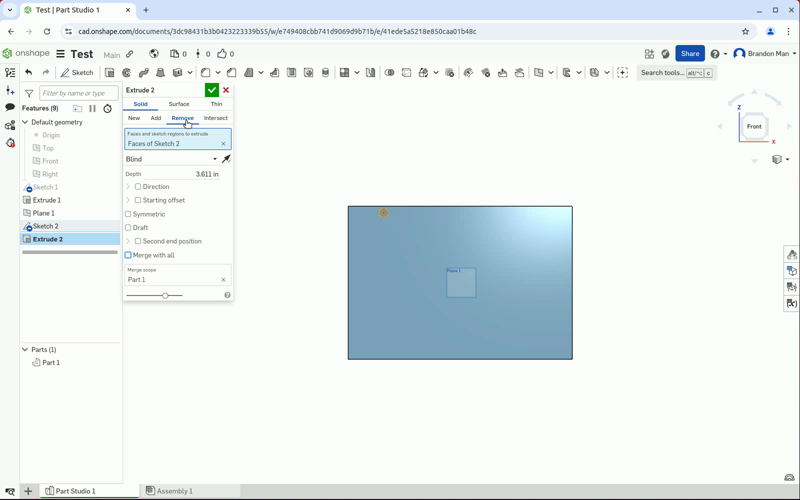
key(space)
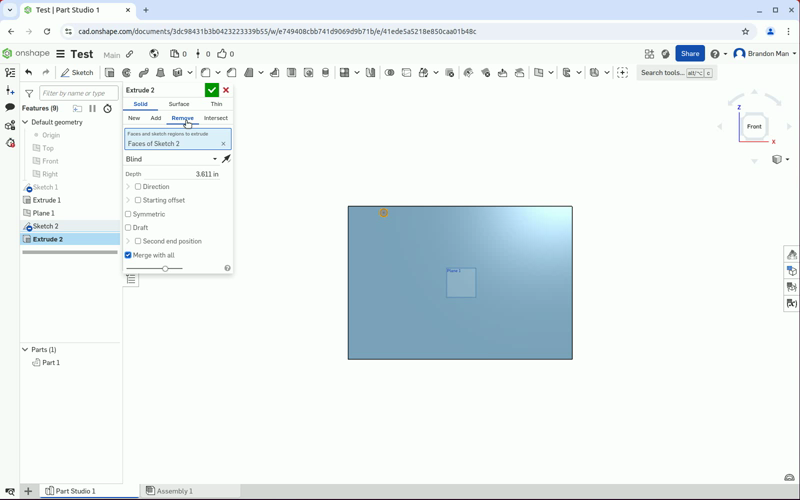
key(enter)
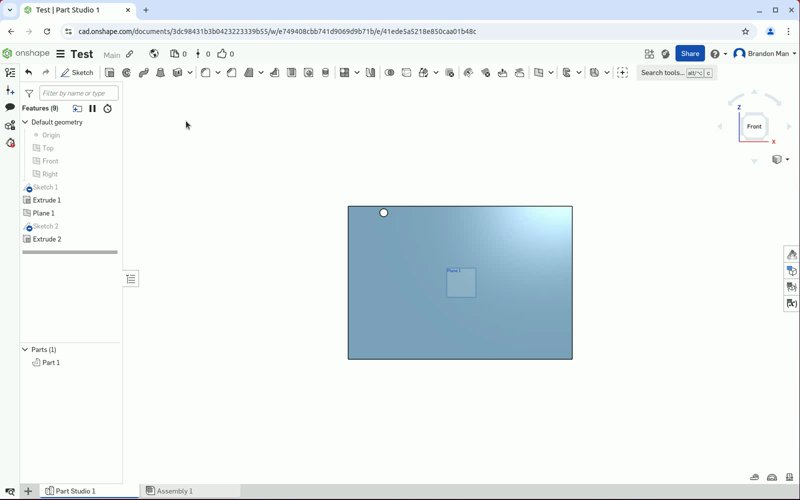
key(shift+h)
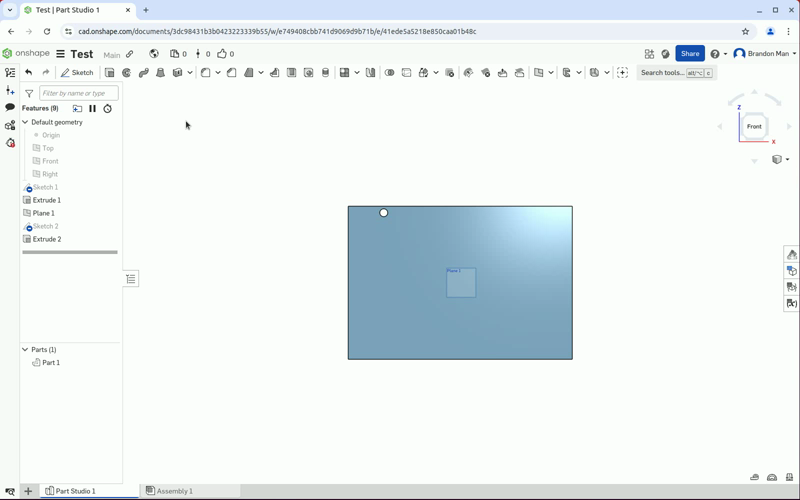
key(shift+h)
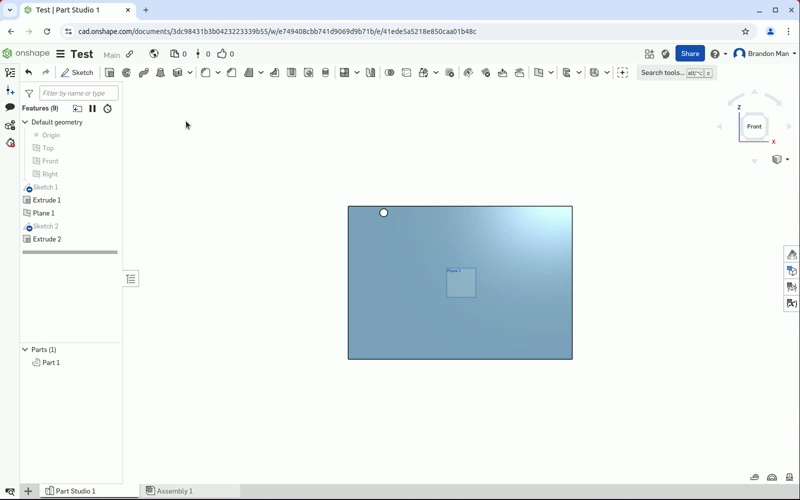
mouse_move(73, 189)
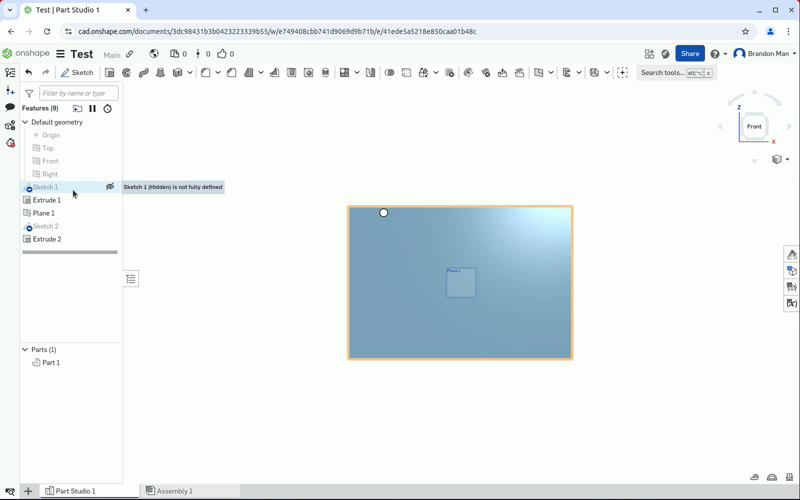
click(73, 189)
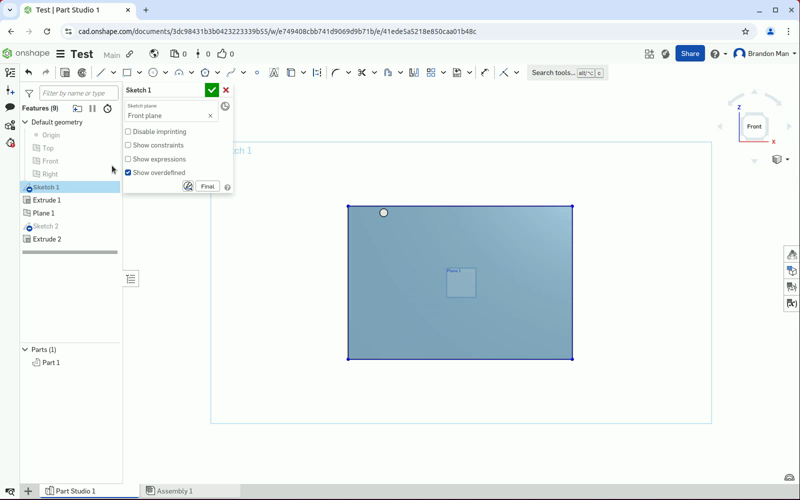
mouse_move(229, 92)
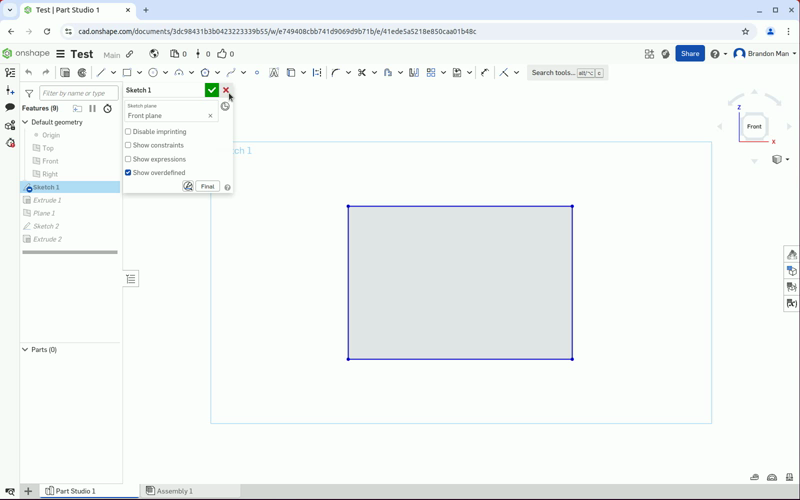
click(229, 92)
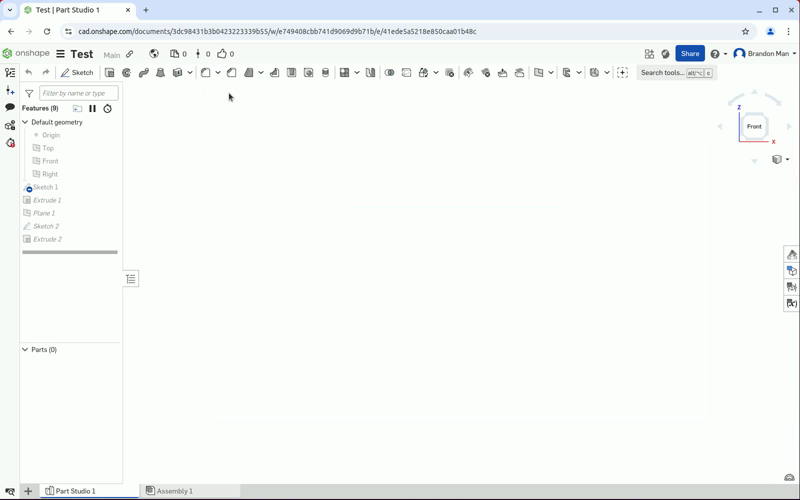
key(shift+s)
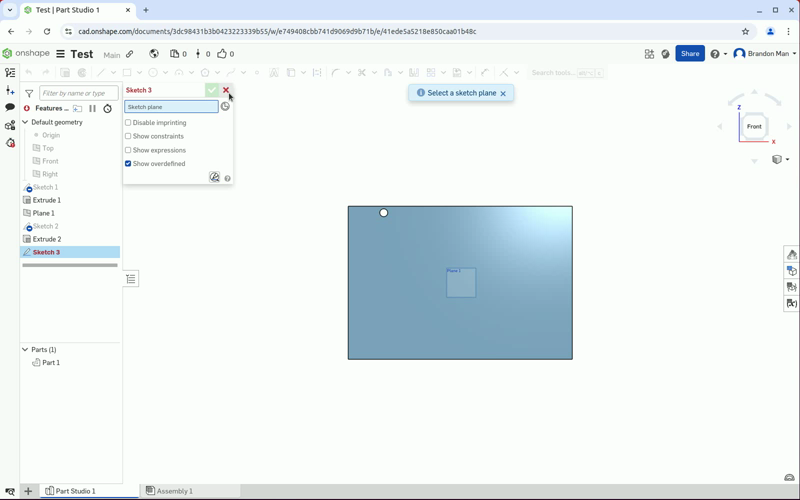
mouse_move(73, 215)
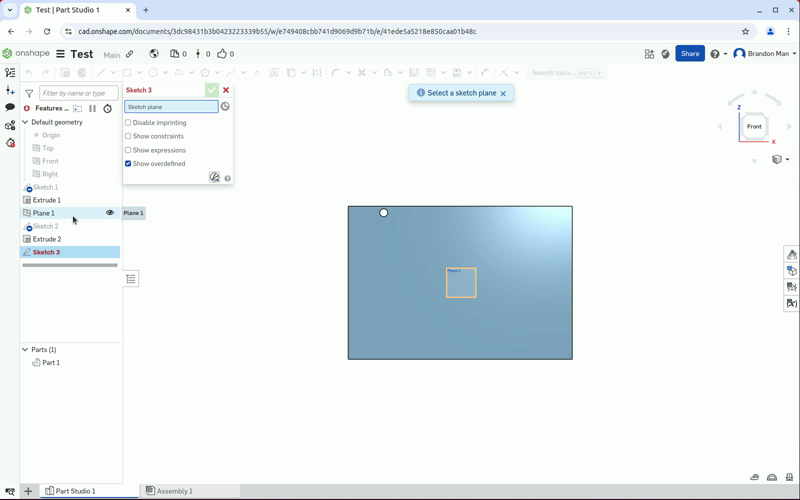
click(73, 215)
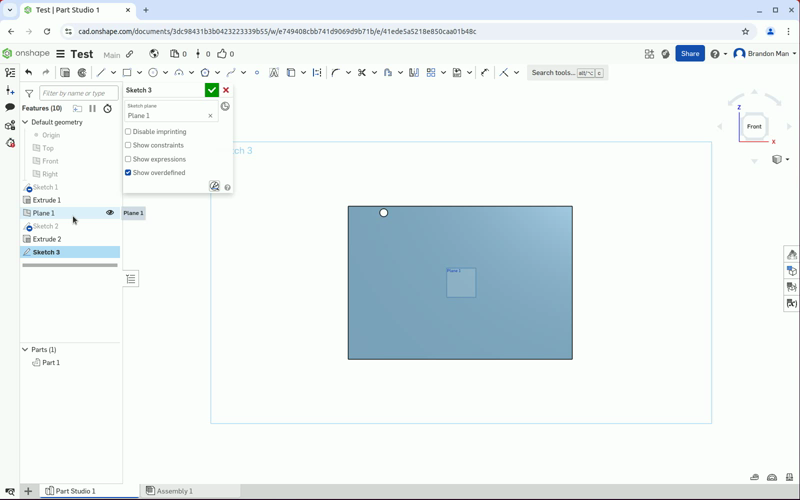
mouse_move(73, 352)
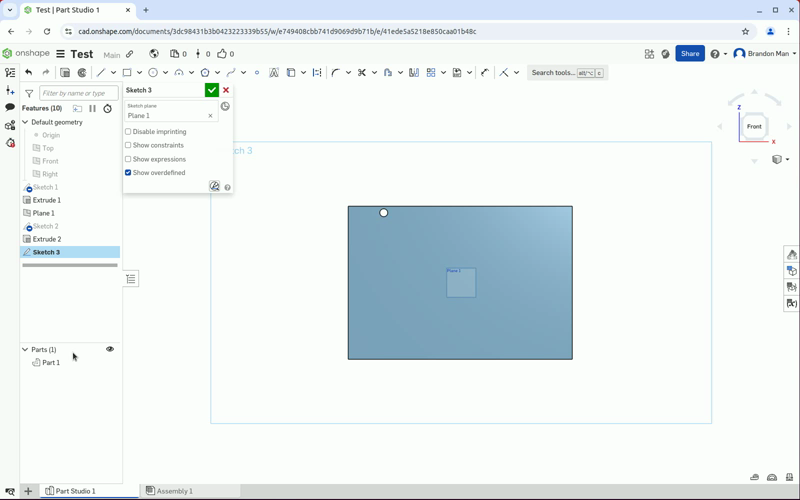
key(y)
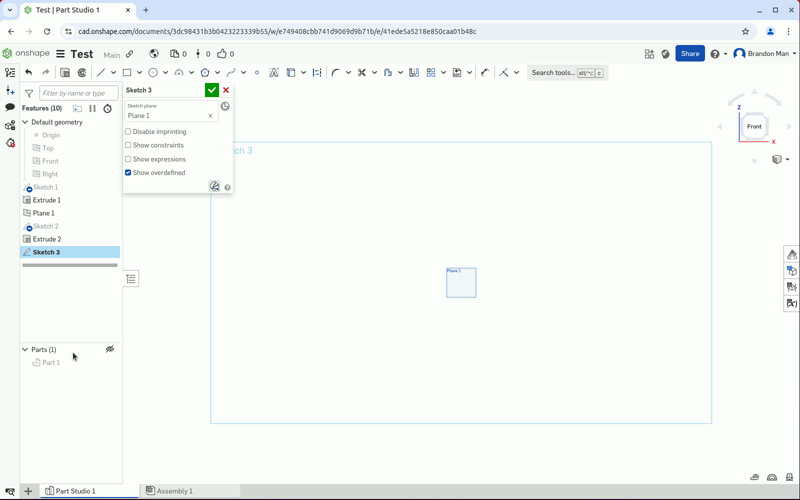
key(c)
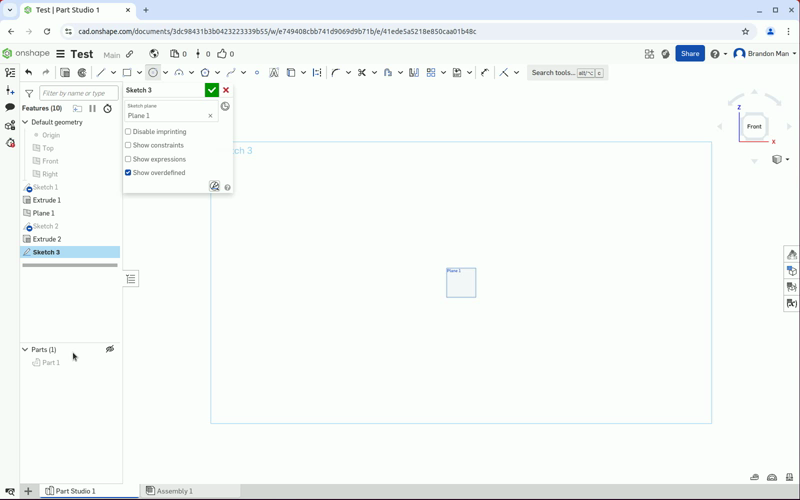
key_down(shift)
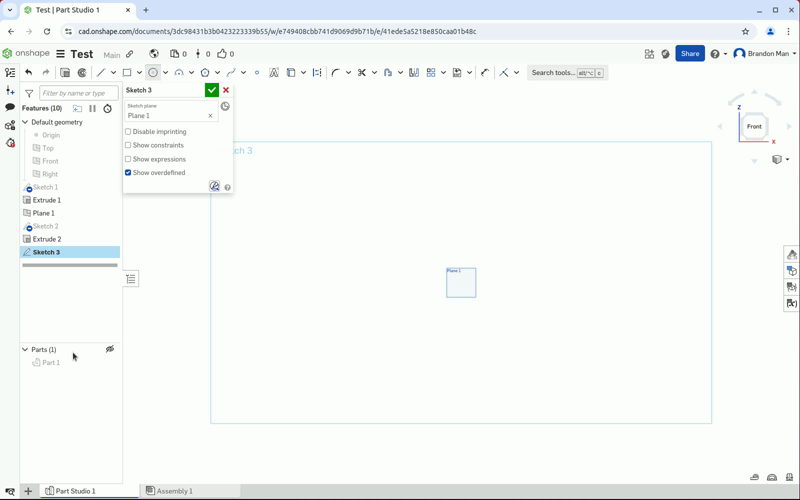
mouse_move(538, 353)
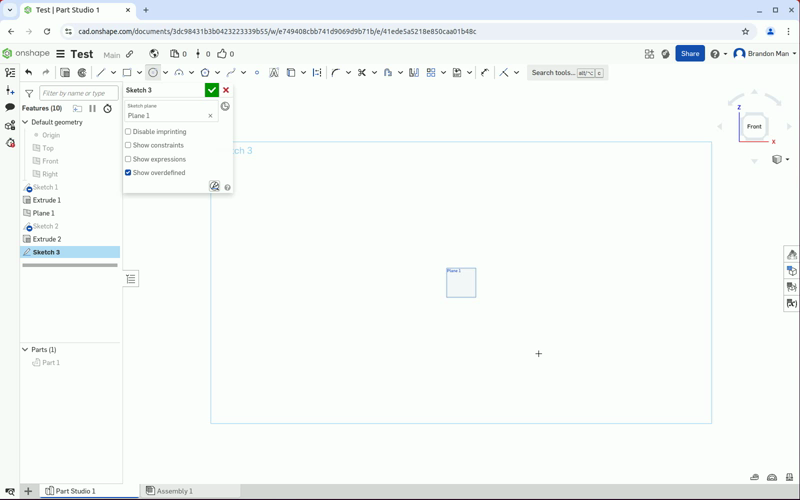
click(538, 353)
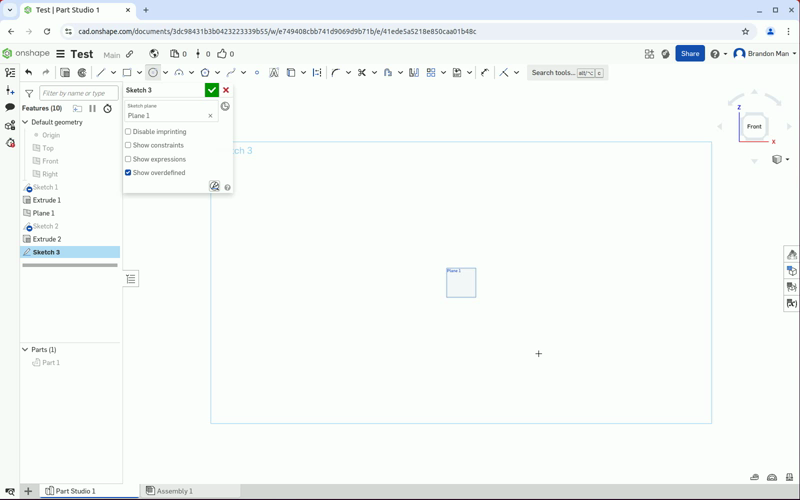
key_up(shift)
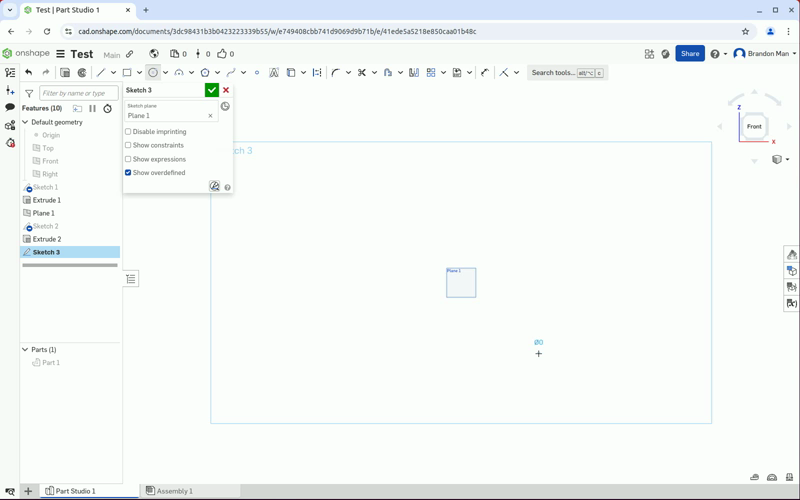
mouse_move(542, 353)
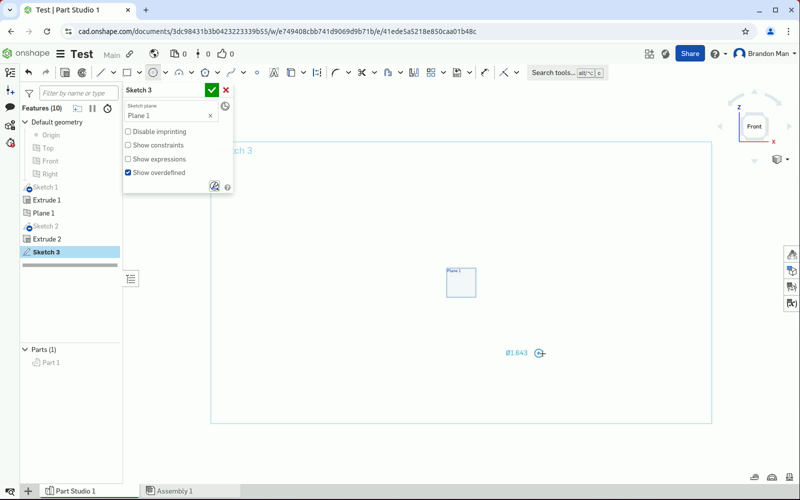
click(542, 353)
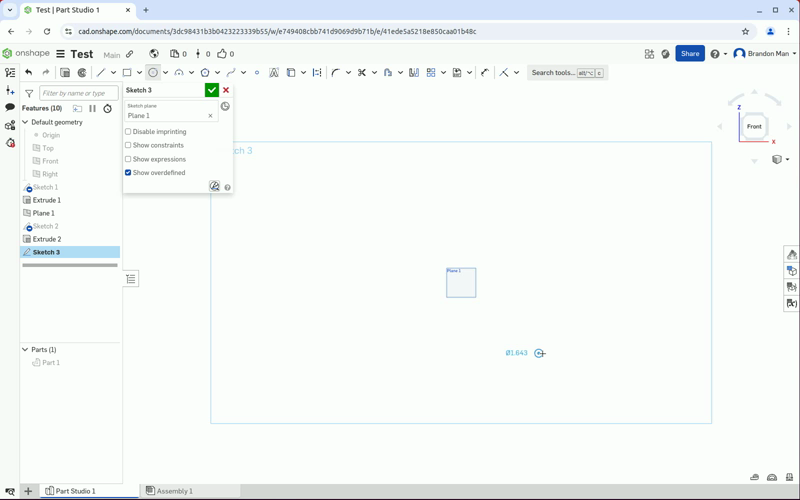
key(esc)
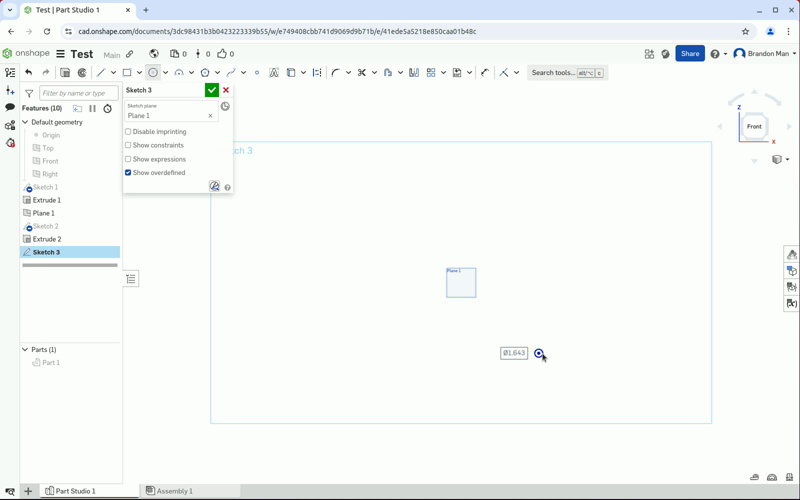
mouse_move(535, 352)
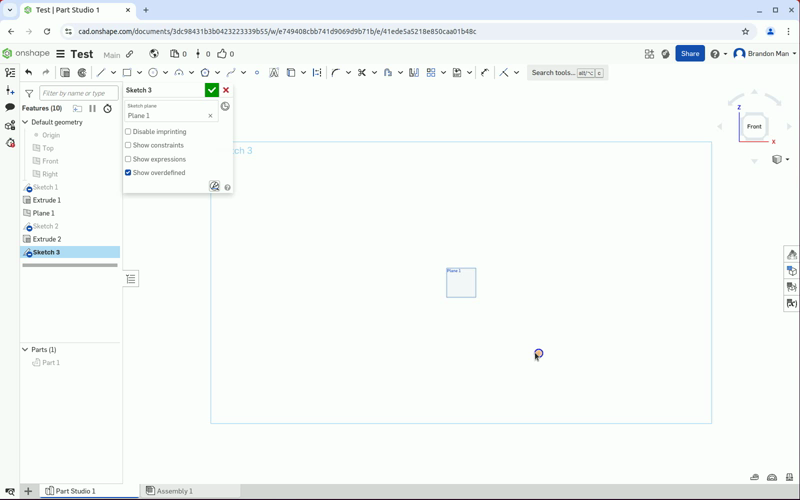
scroll(6)
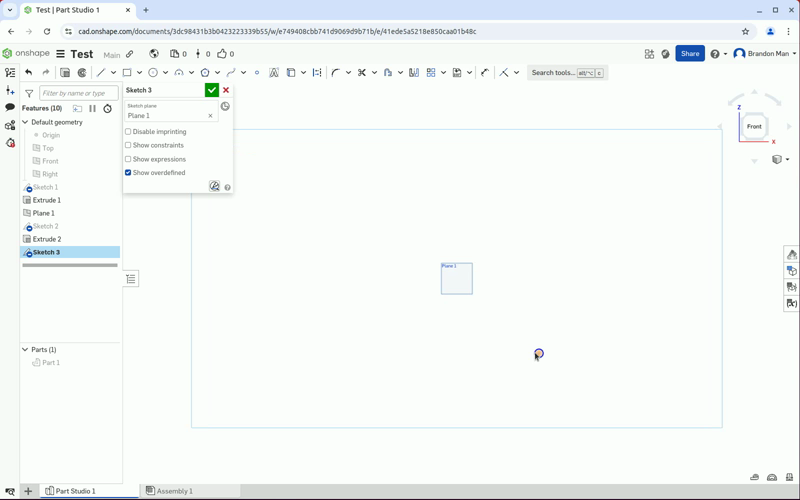
scroll(6)
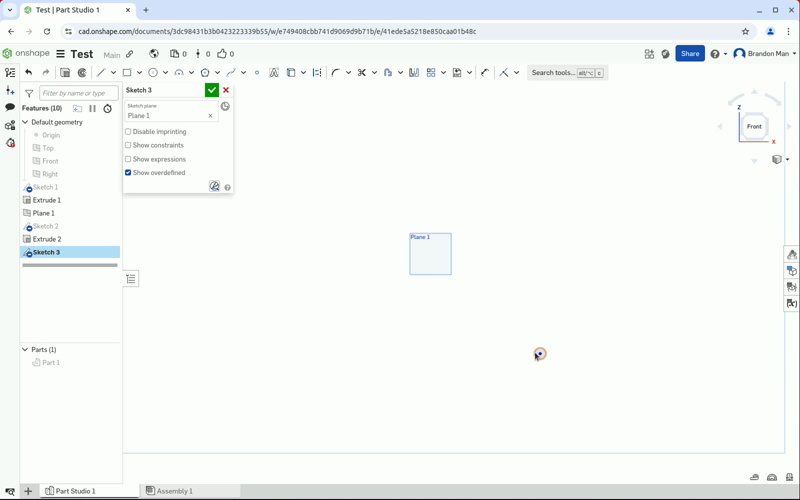
scroll(6)
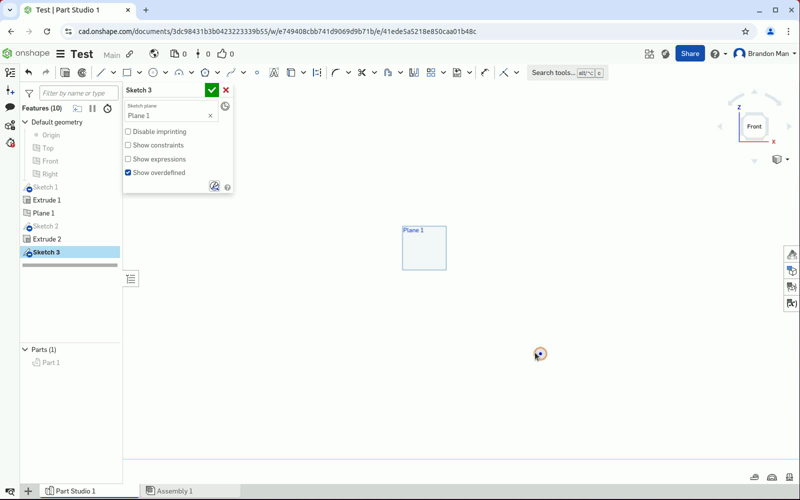
scroll(6)
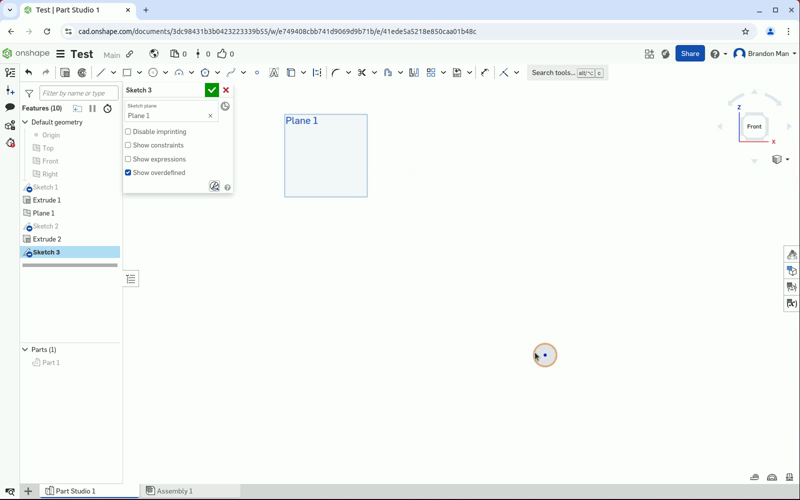
scroll(6)
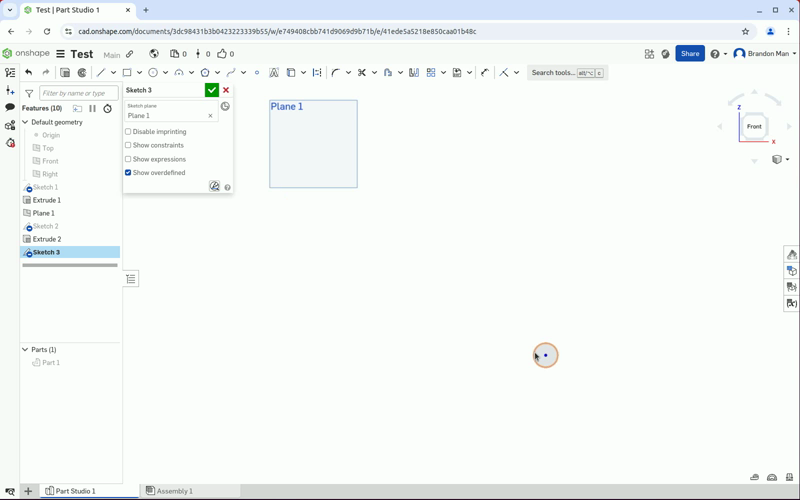
scroll(6)
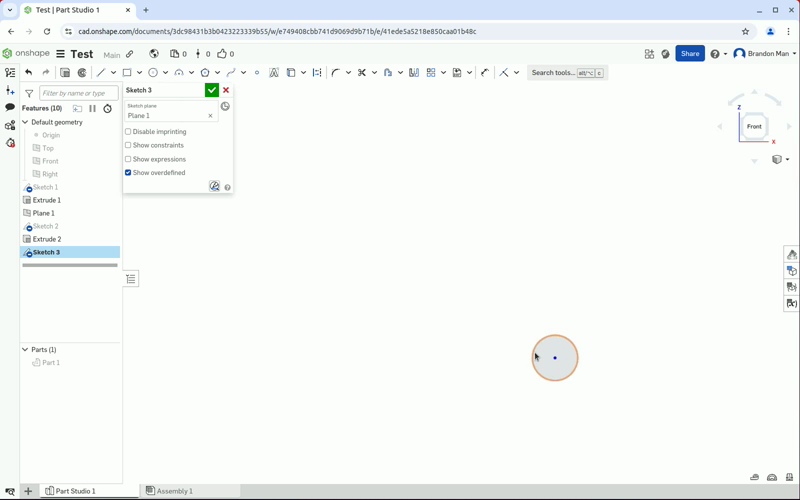
scroll(6)
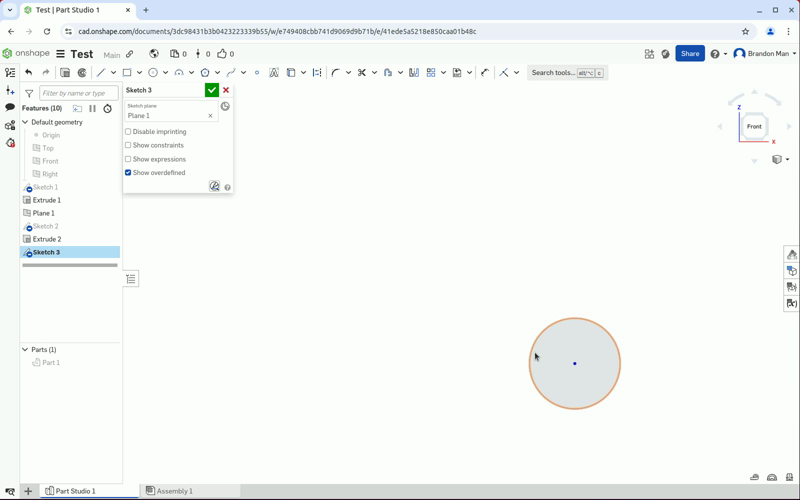
click(535, 352)
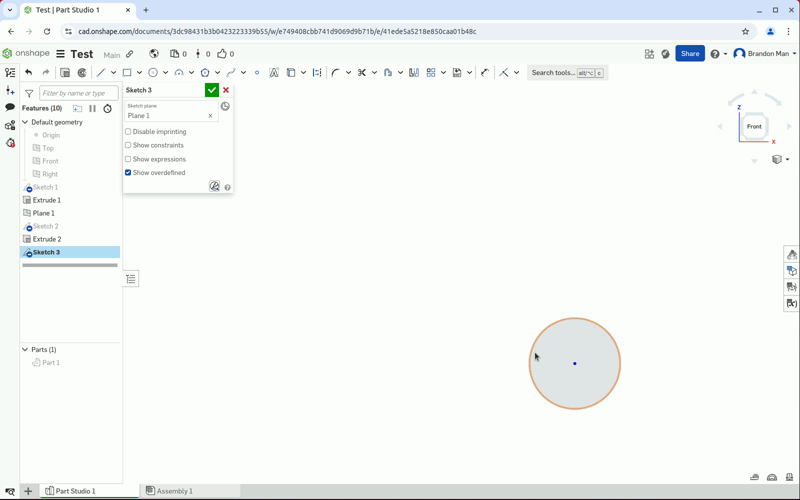
scroll(-6)
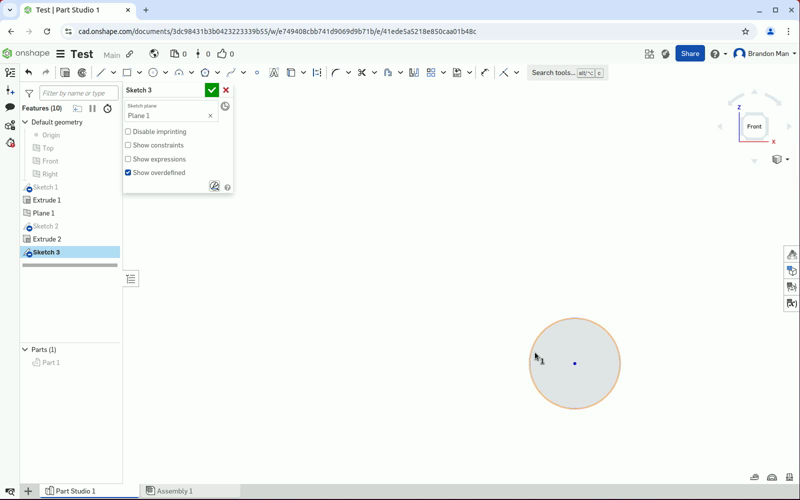
scroll(-6)
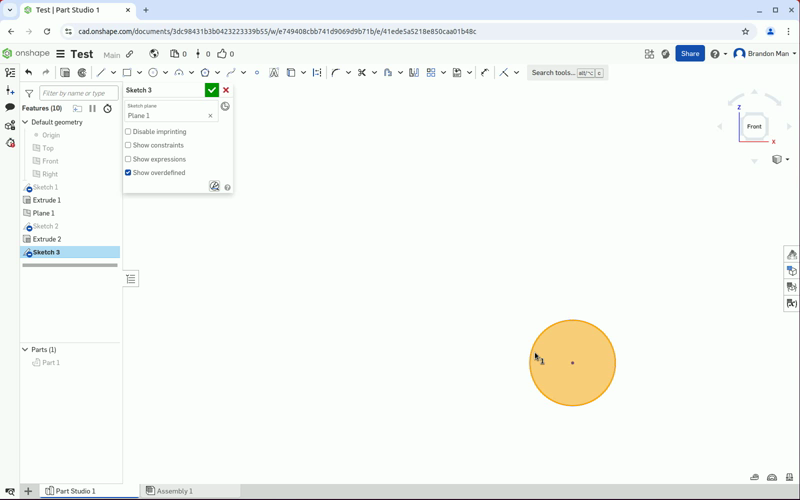
scroll(-6)
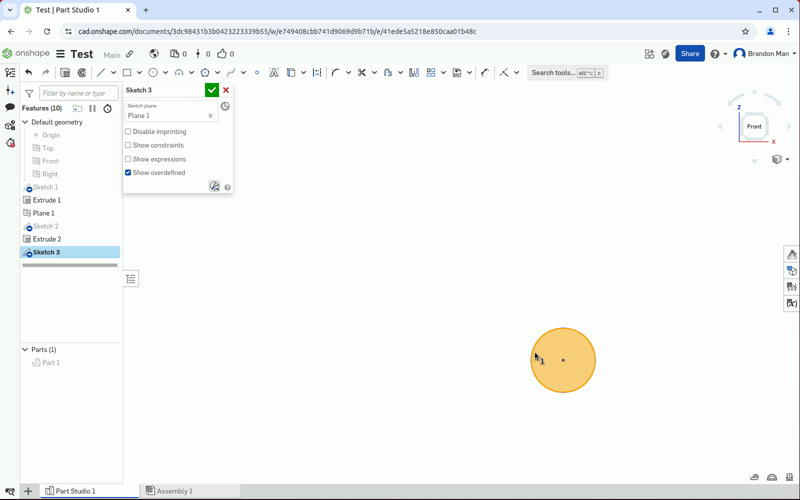
scroll(-6)
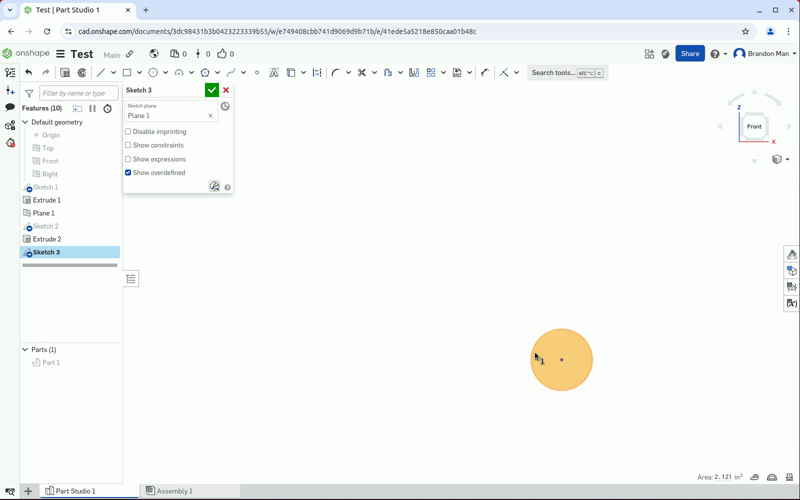
scroll(-6)
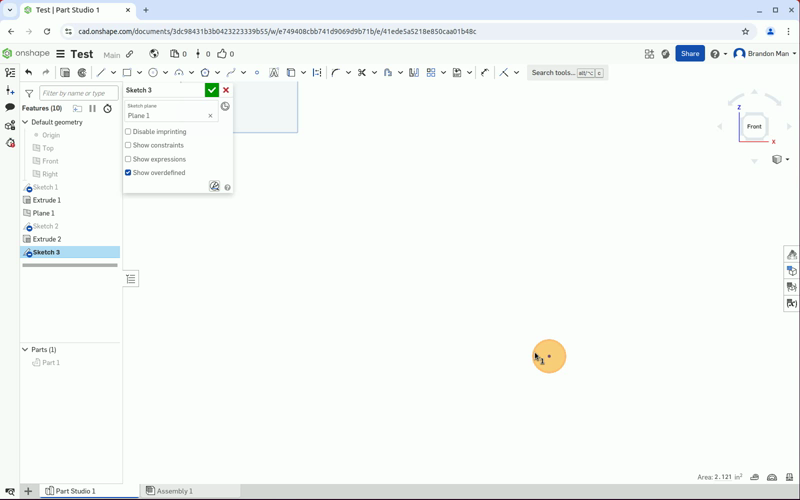
scroll(-6)
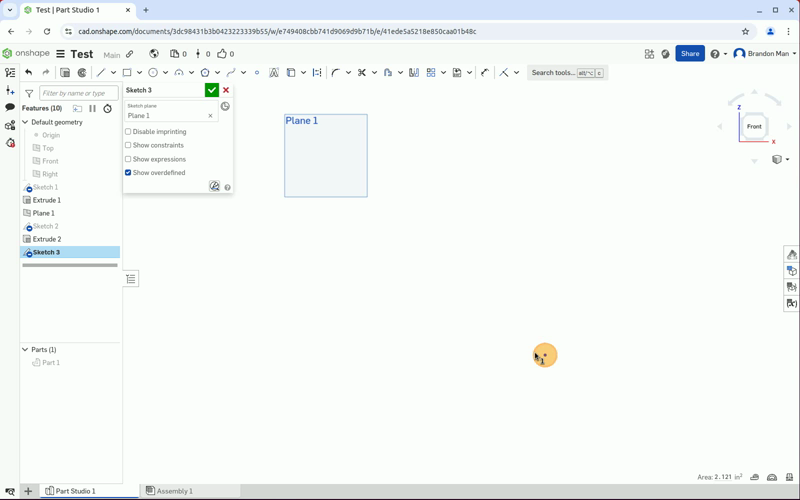
scroll(-6)
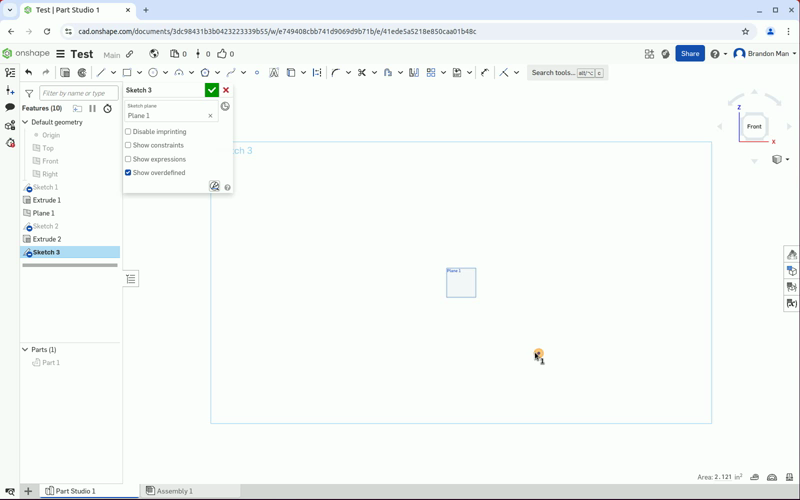
mouse_move(73, 352)
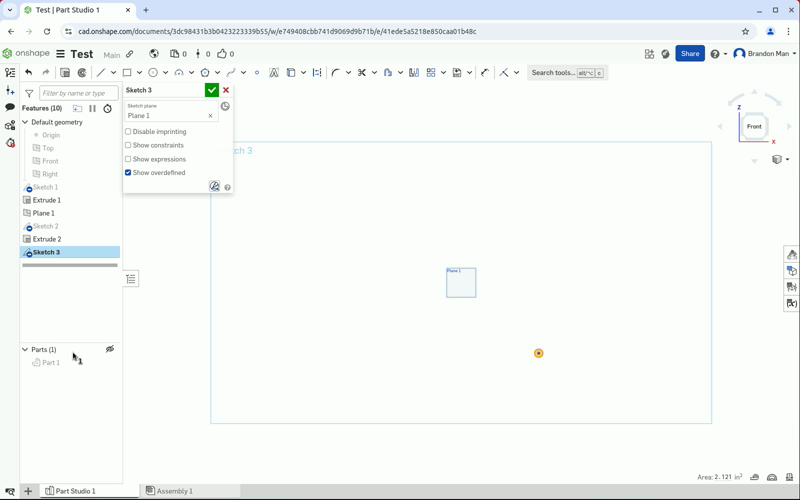
key(shift+y)
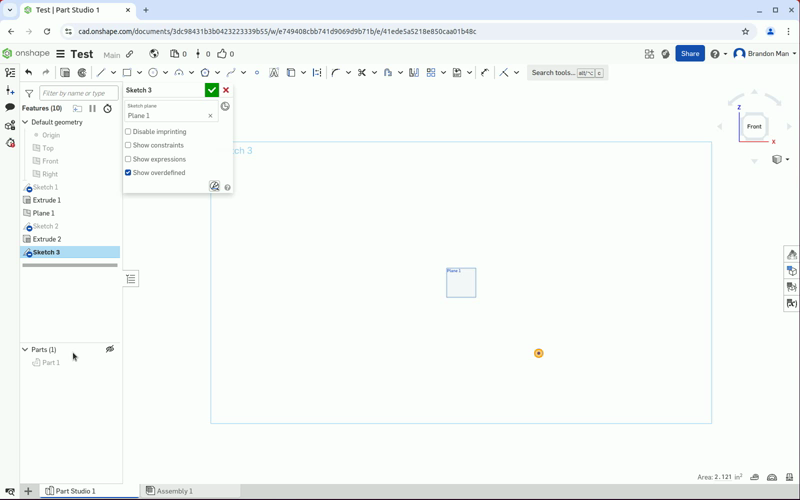
key(shift+e)
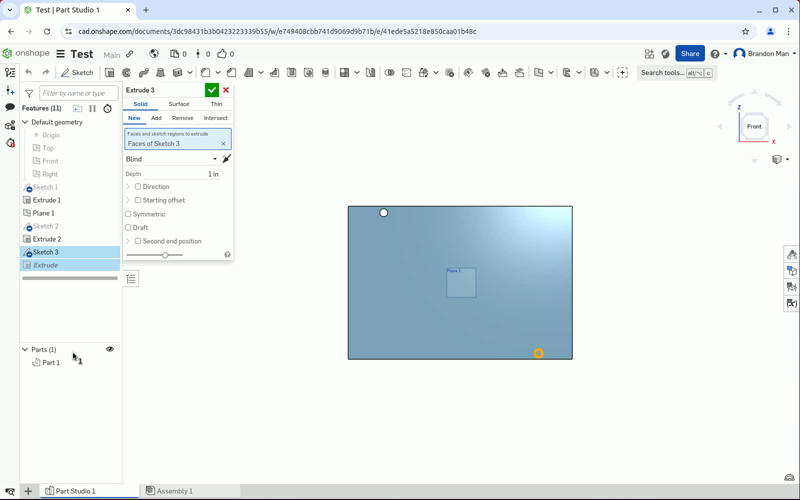
mouse_move(143, 106)
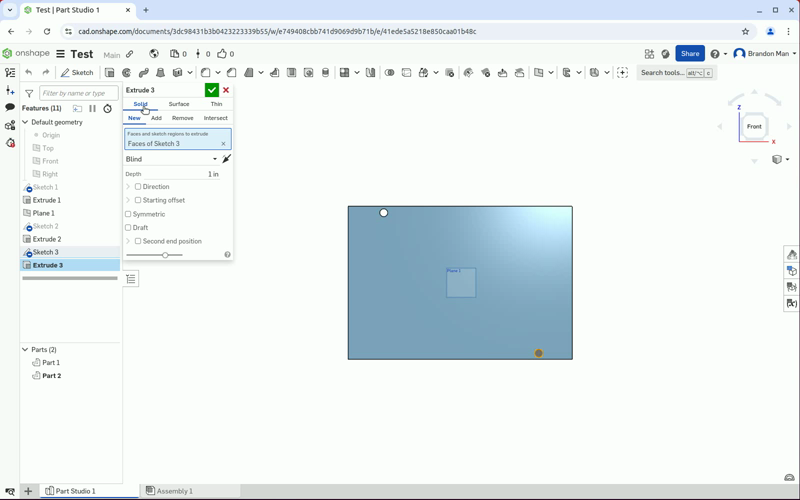
click(143, 106)
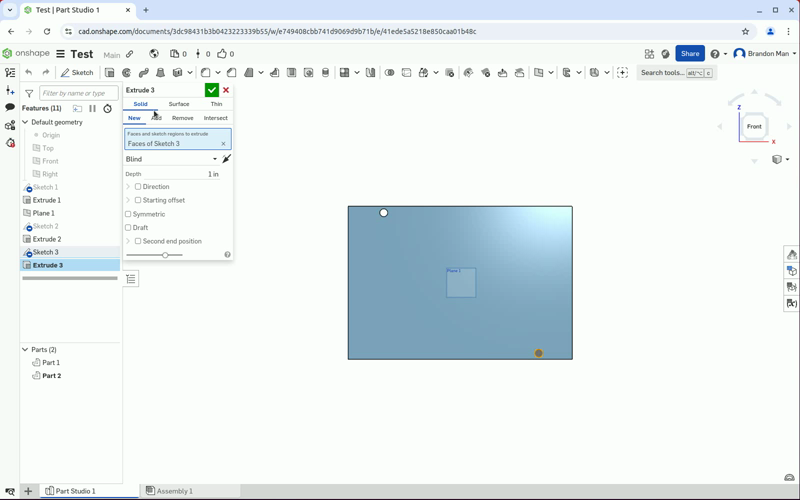
mouse_move(186, 120)
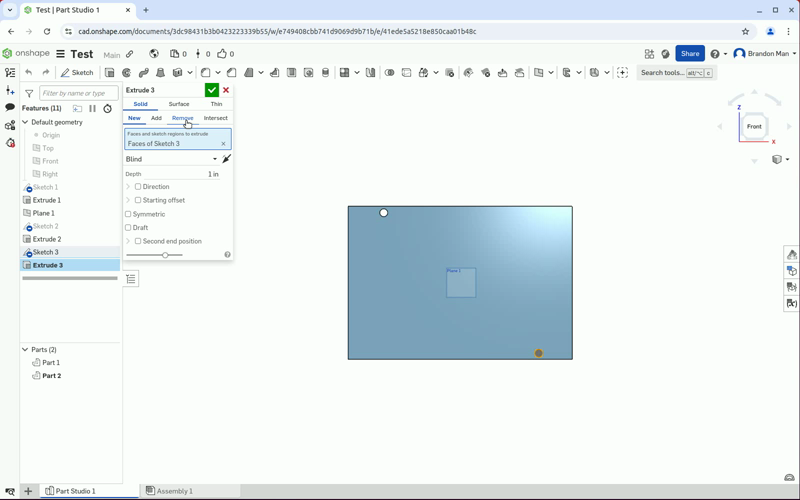
click(186, 120)
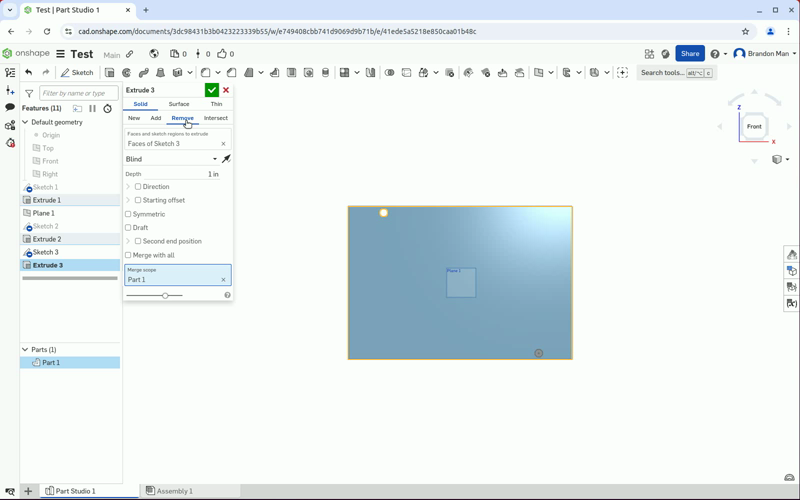
key(tab, 4)
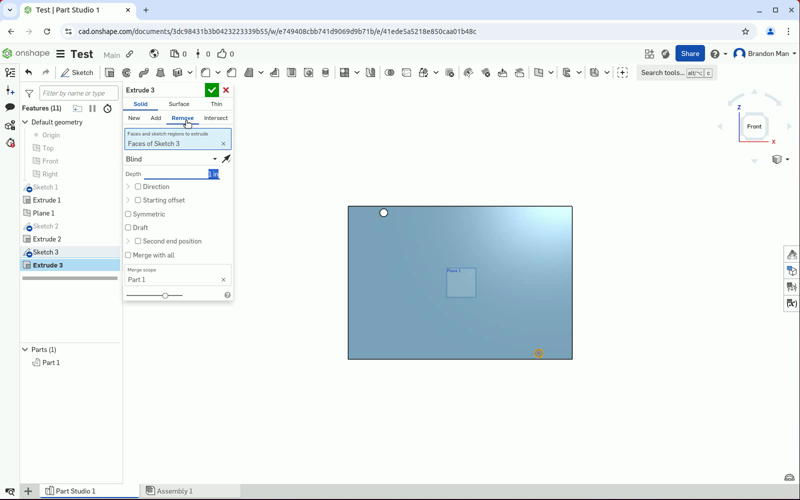
text(3.611)
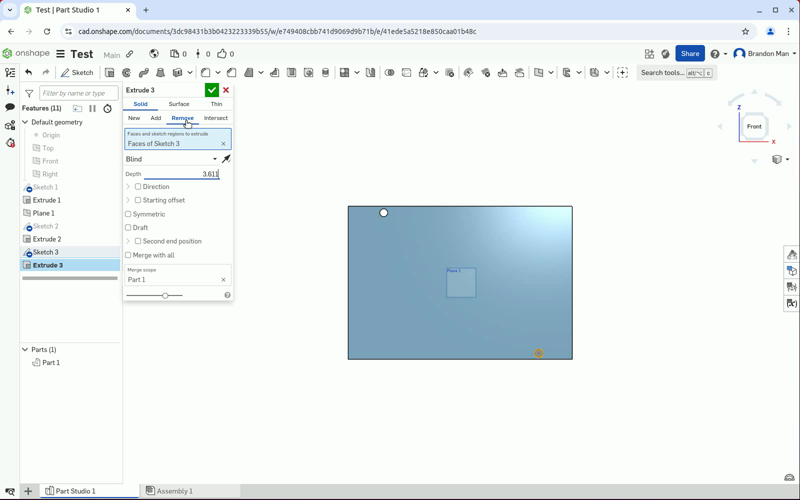
key(tab, 6)
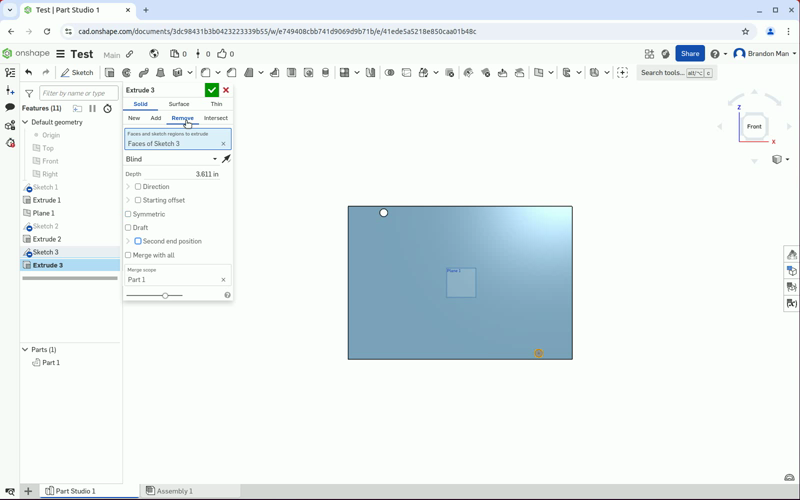
key(space)
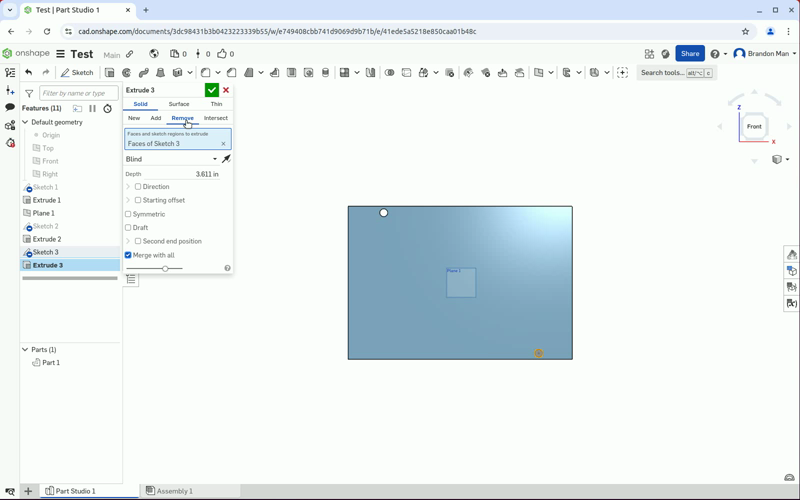
key(enter)
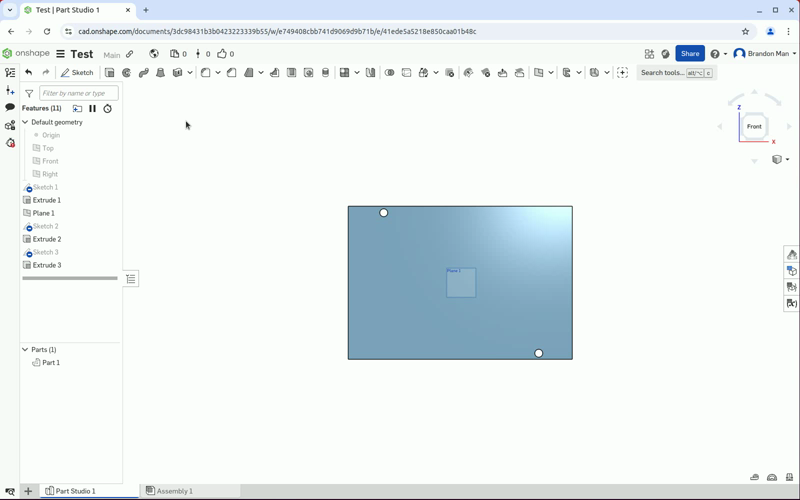
key(shift+h)
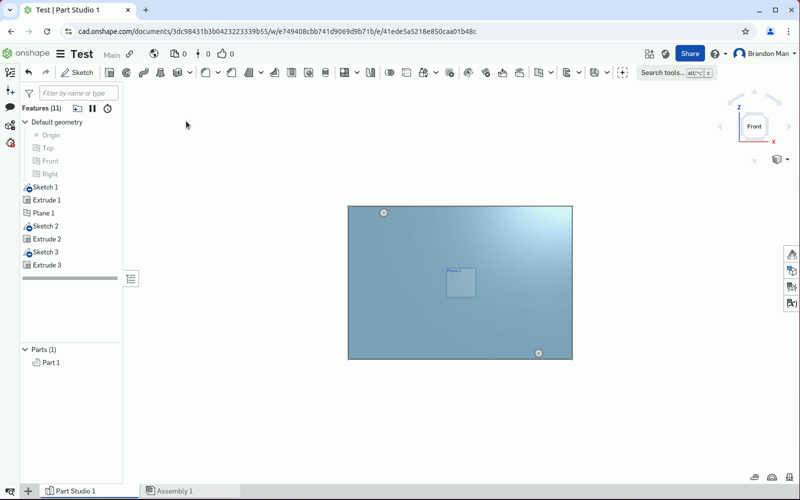
key(shift+h)
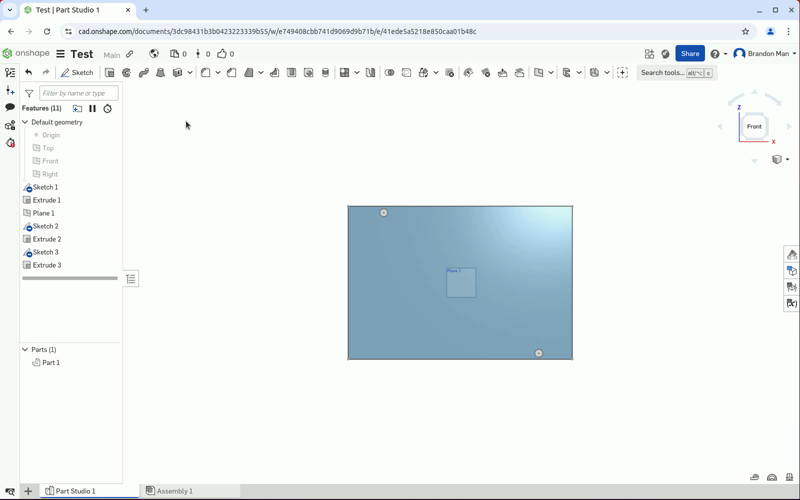
key(shift+7)
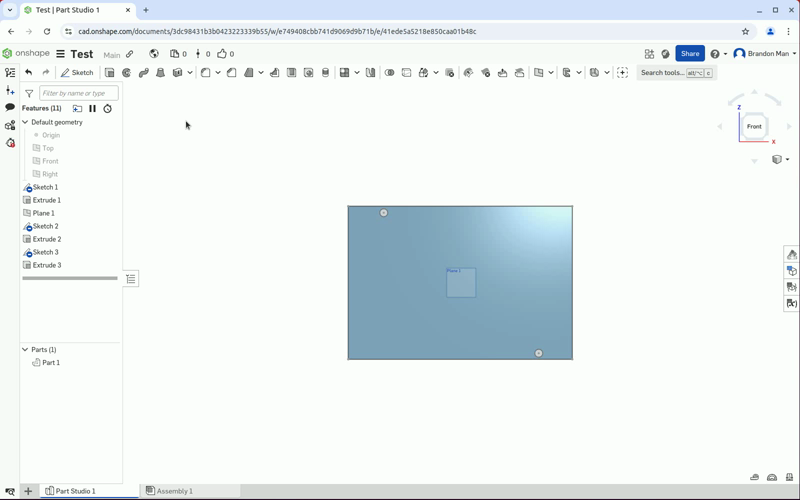
key(left, 2)
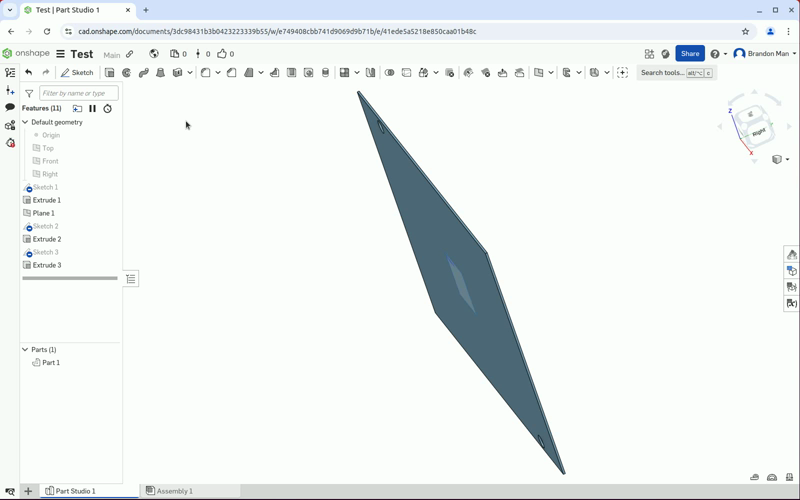
key(down, 2)
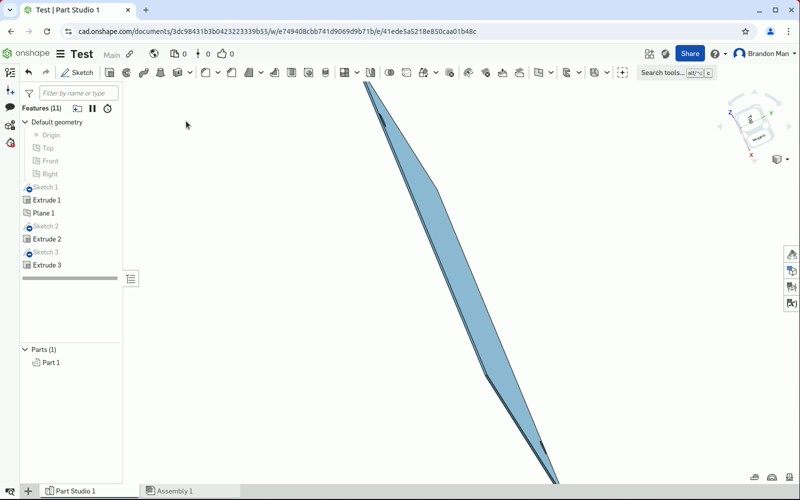
key(up, 2)
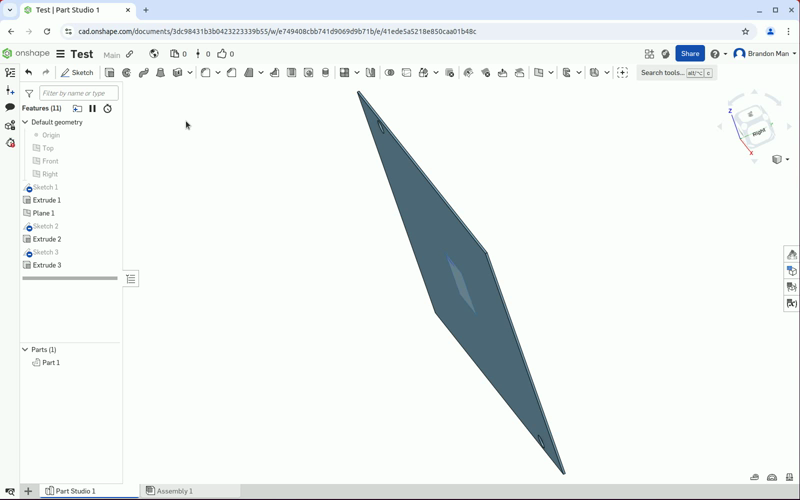
key(right, 2)
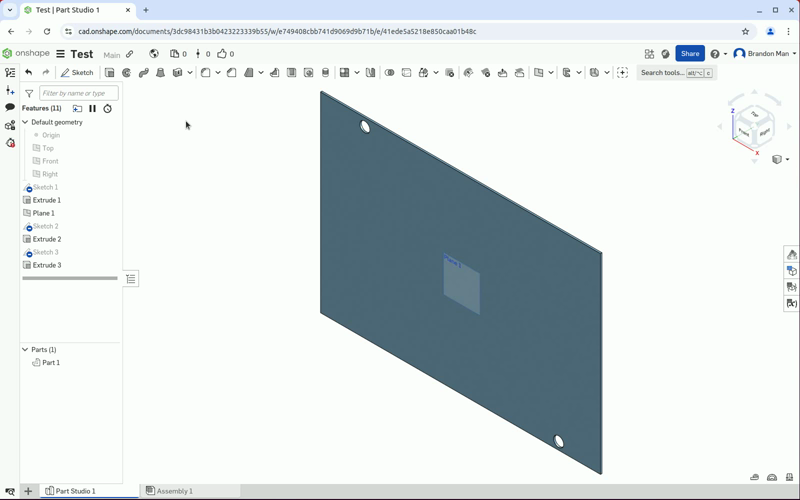
mouse_move(73, 189)
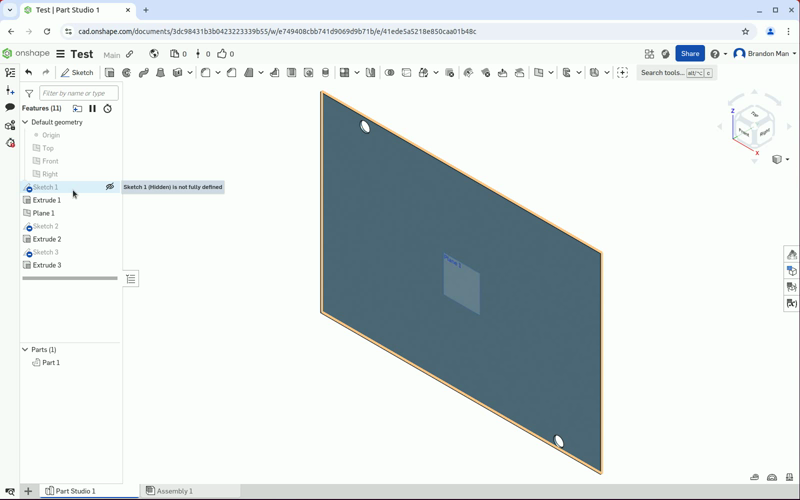
click(73, 189)